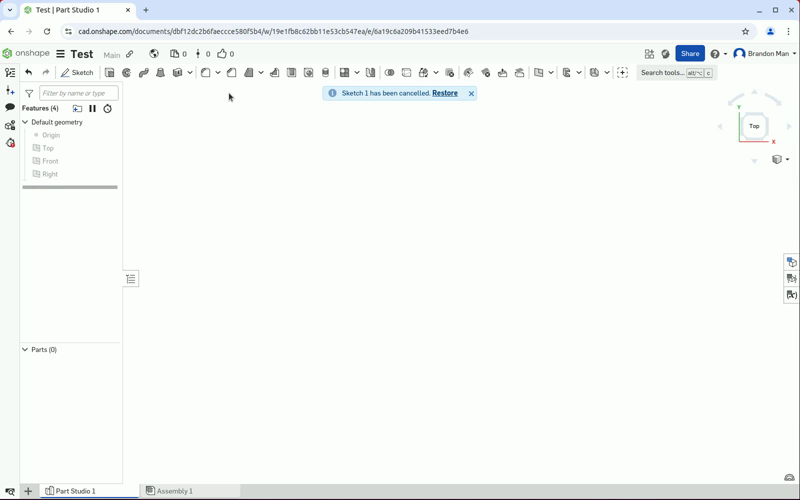
key(shift+h)
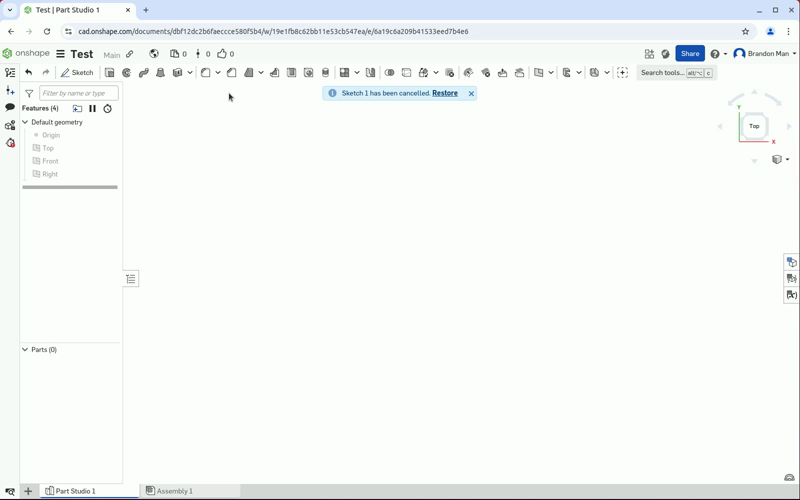
key(shift+s)
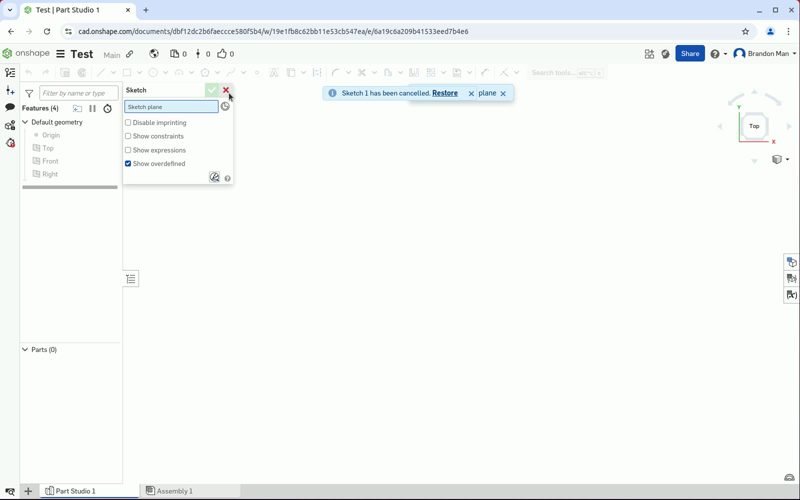
mouse_move(73, 150)
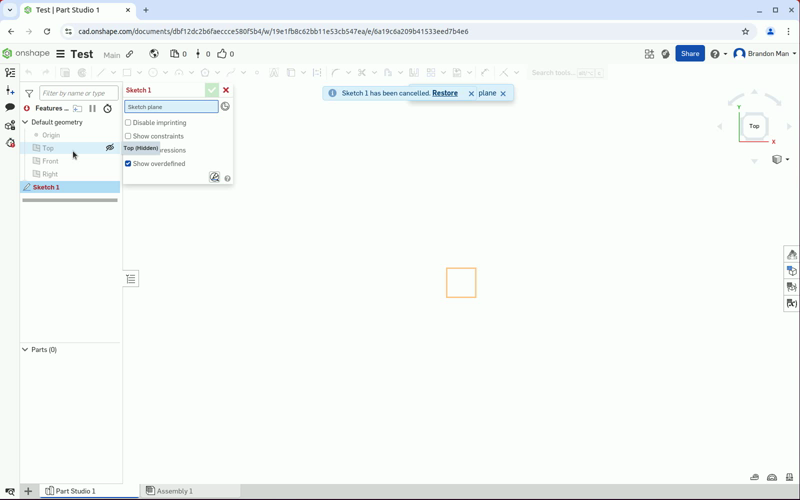
click(73, 150)
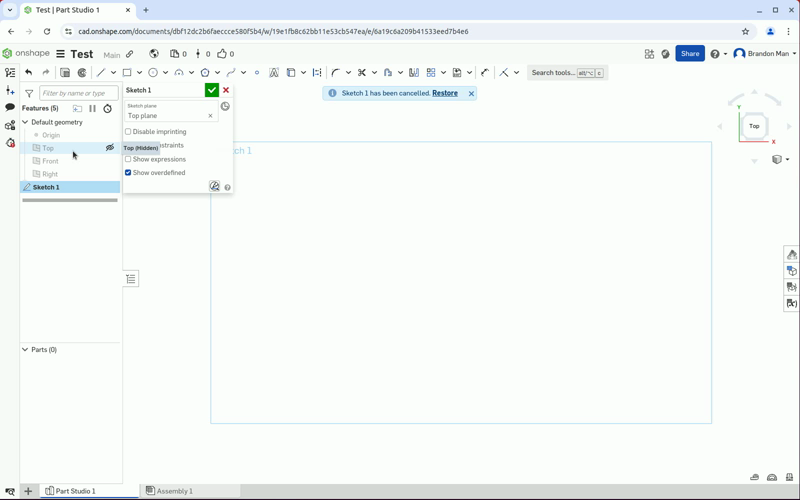
mouse_move(73, 352)
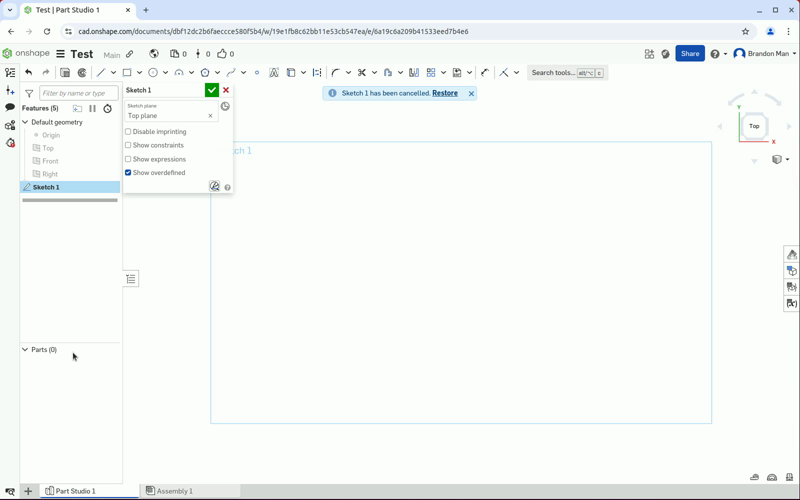
key(y)
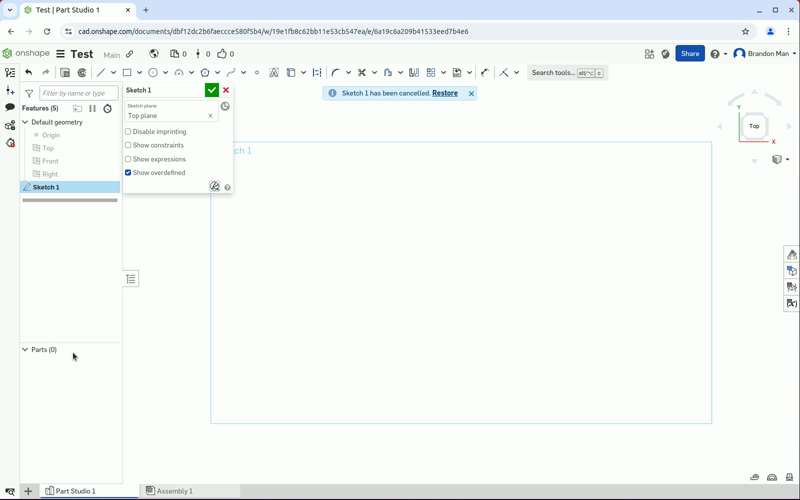
key(c)
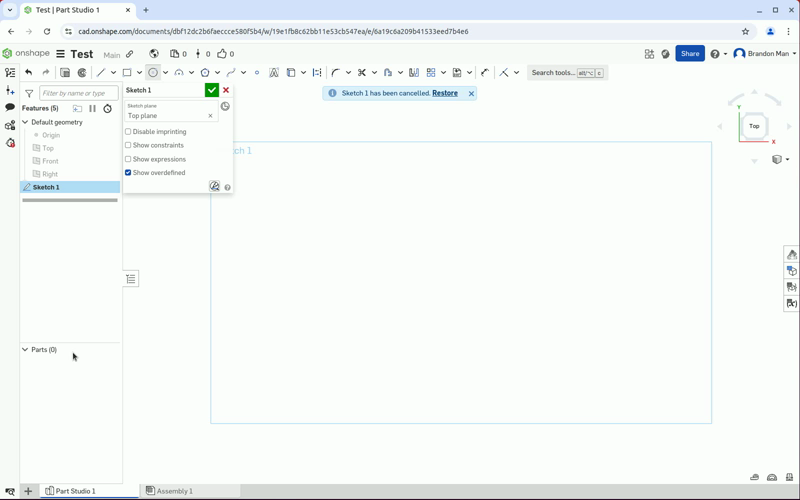
key_down(shift)
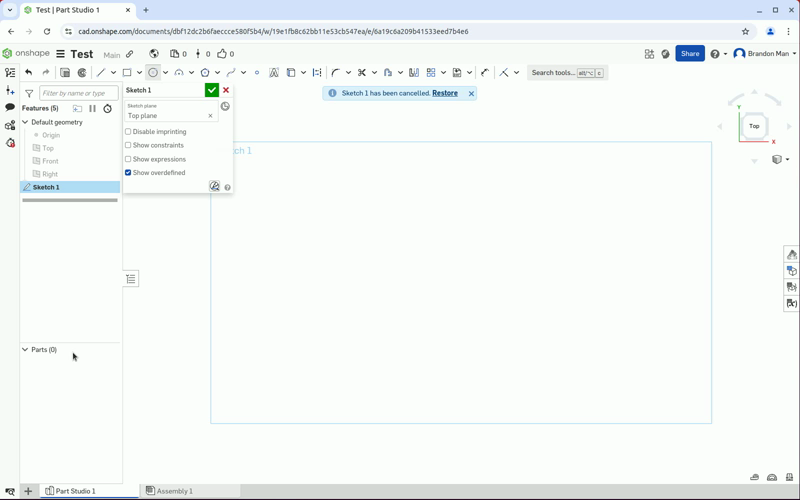
mouse_move(392, 282)
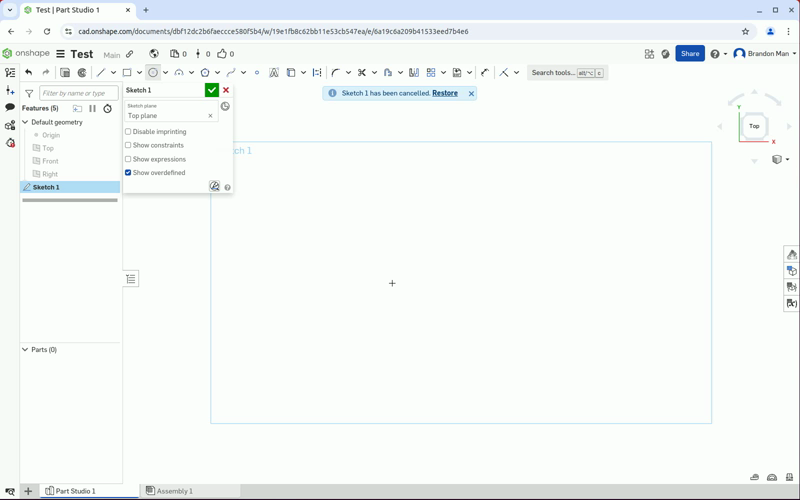
click(392, 282)
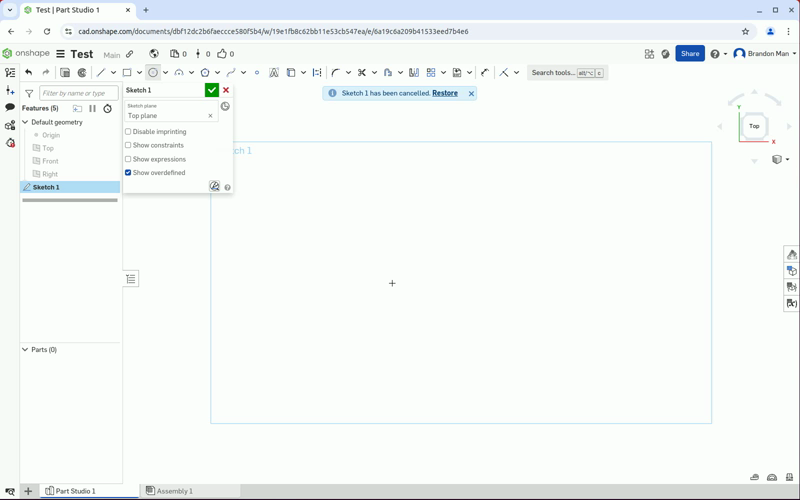
key_up(shift)
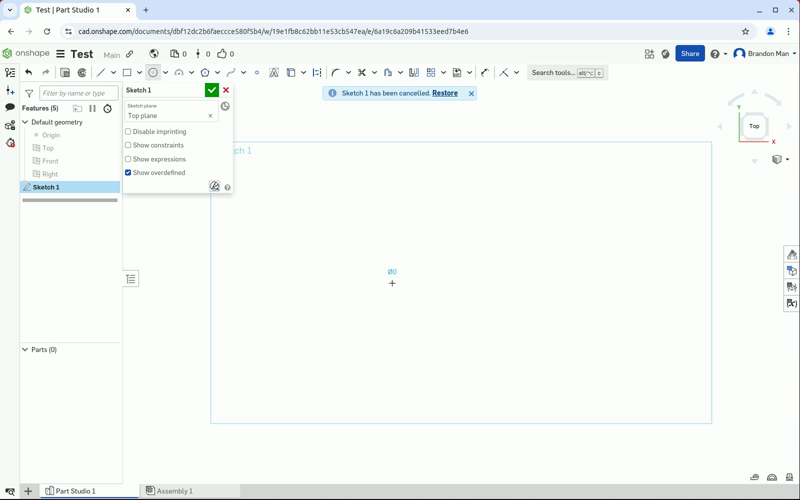
mouse_move(435, 282)
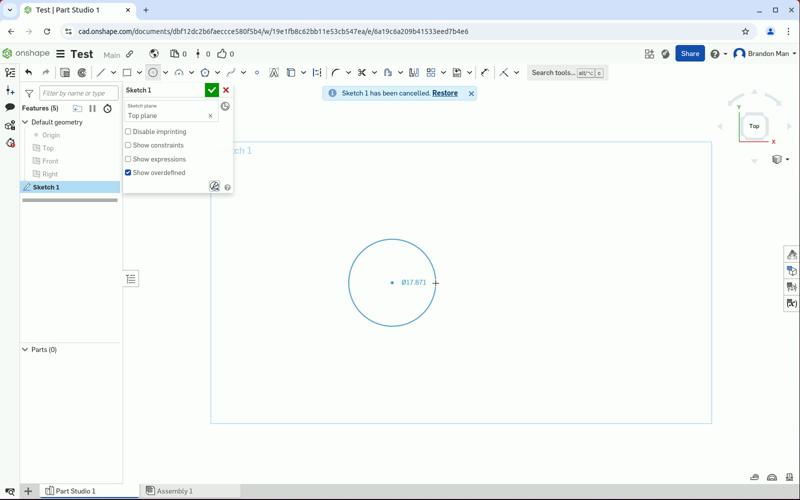
click(435, 282)
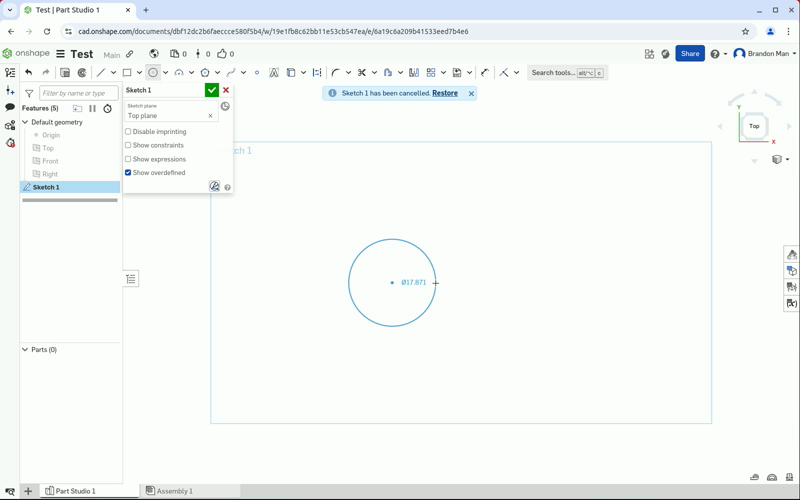
key(esc)
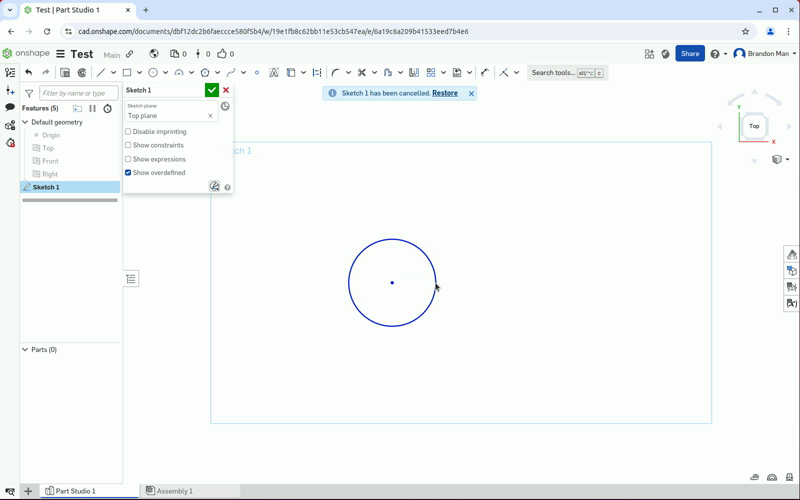
key(c)
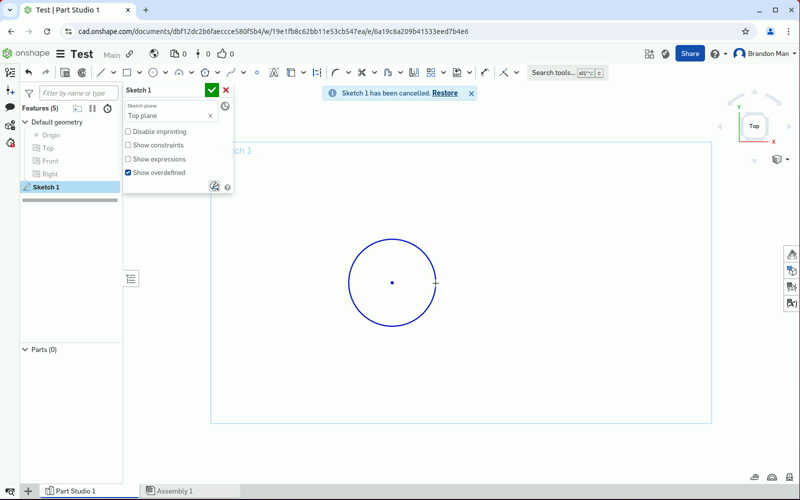
key_down(shift)
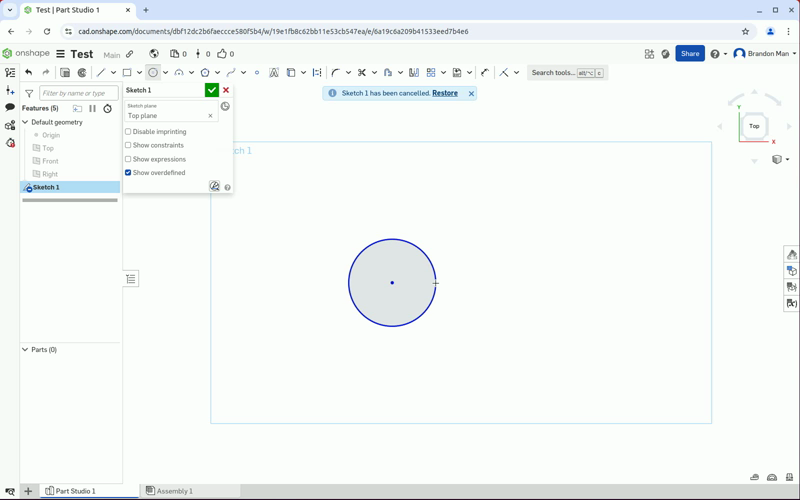
mouse_move(392, 282)
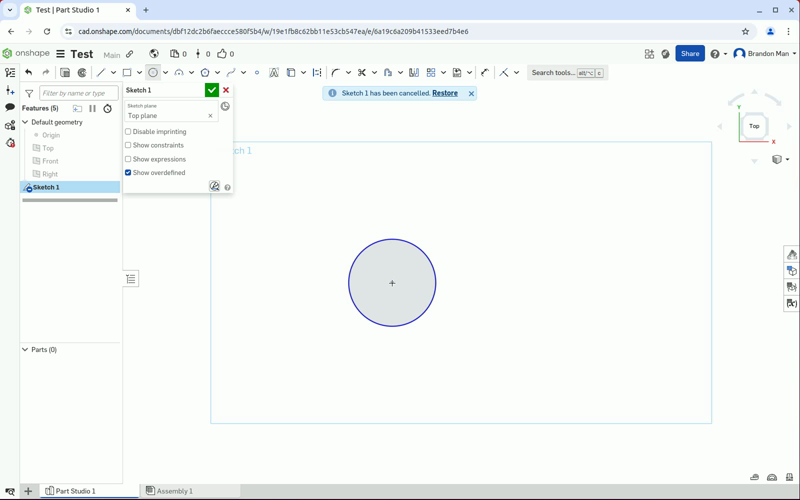
click(392, 282)
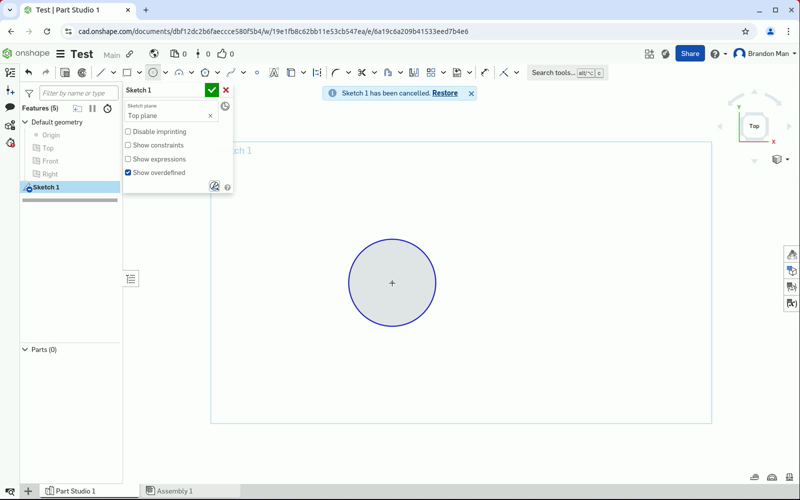
key_up(shift)
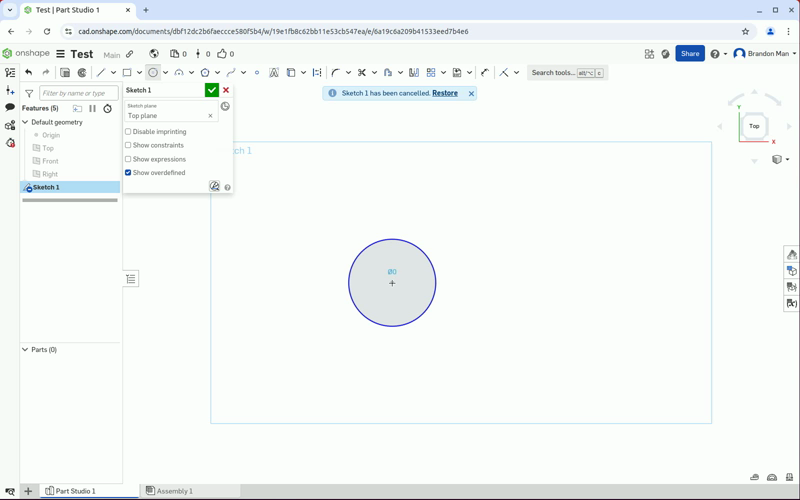
mouse_move(415, 282)
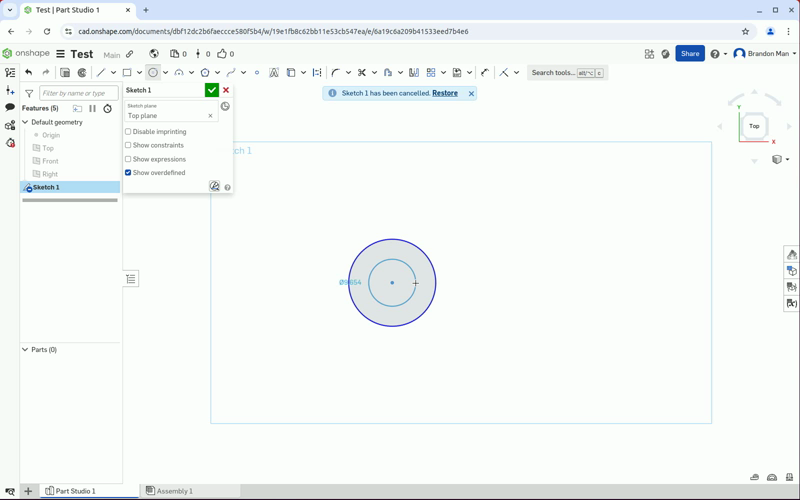
click(415, 282)
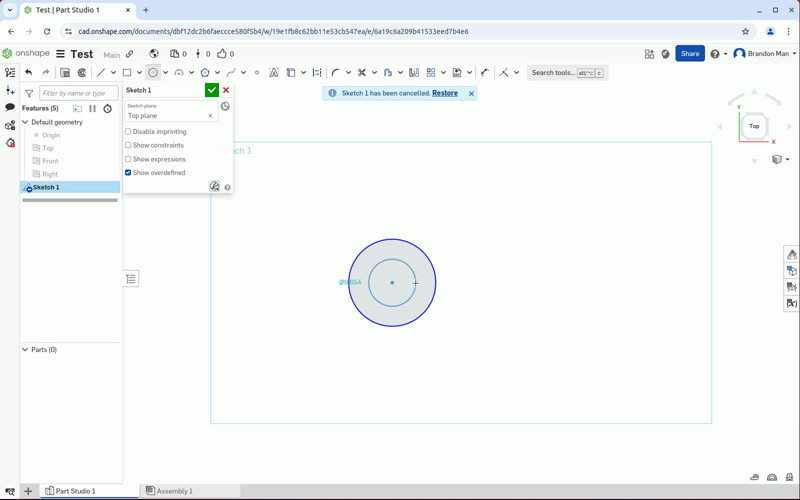
key(esc)
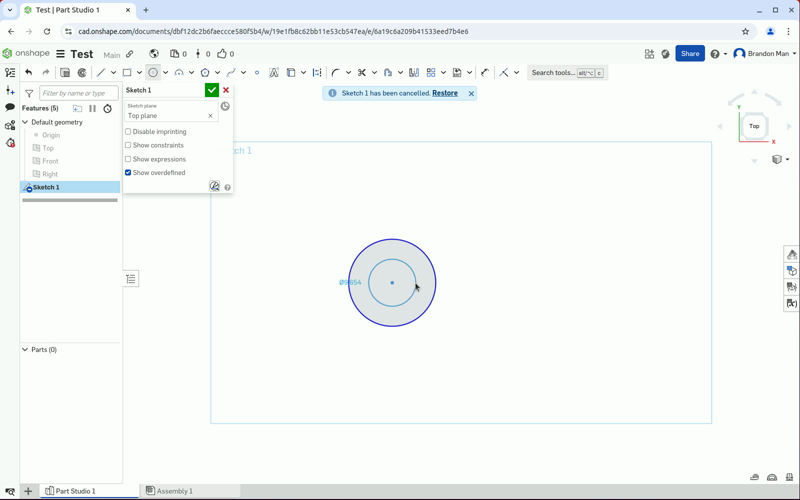
mouse_move(400, 255)
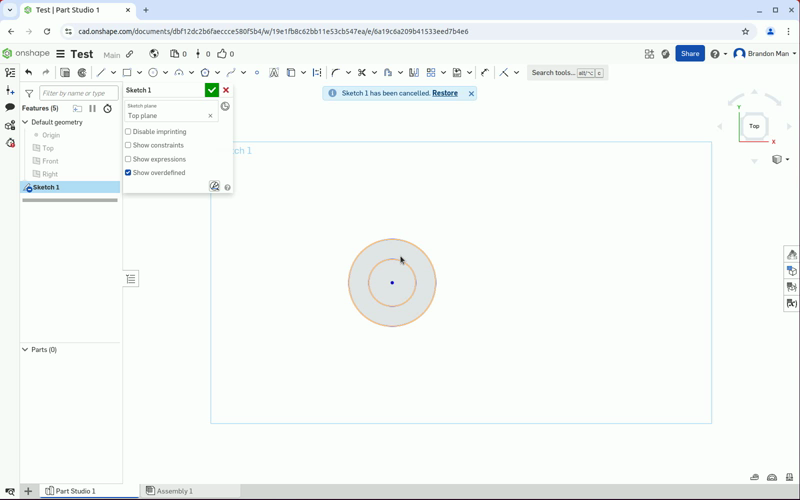
click(400, 255)
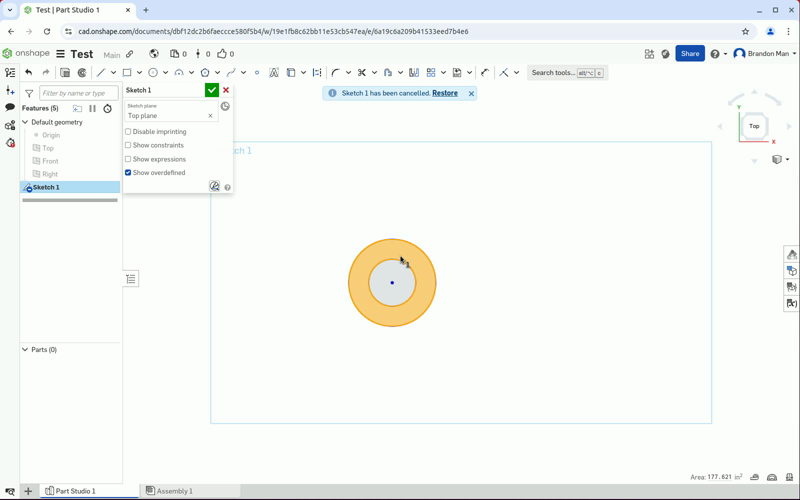
mouse_move(73, 352)
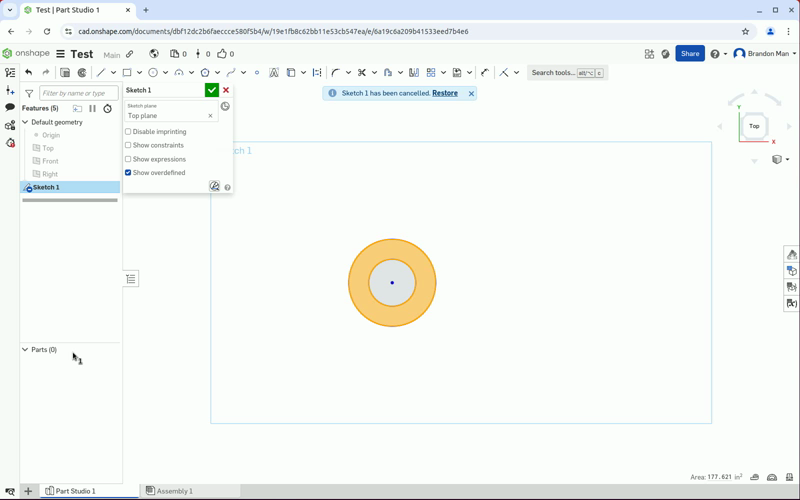
key(shift+y)
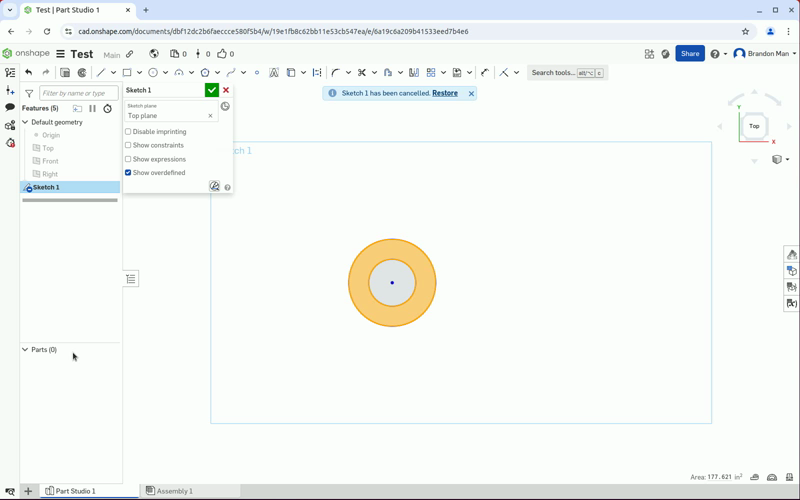
key(shift+e)
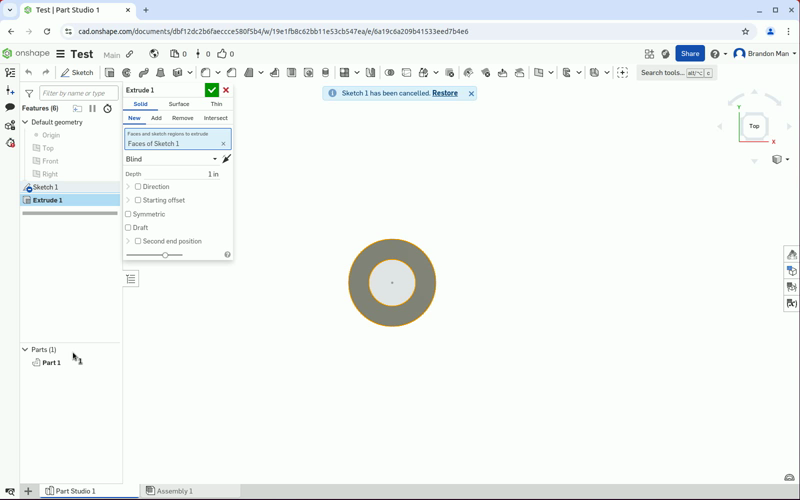
mouse_move(143, 106)
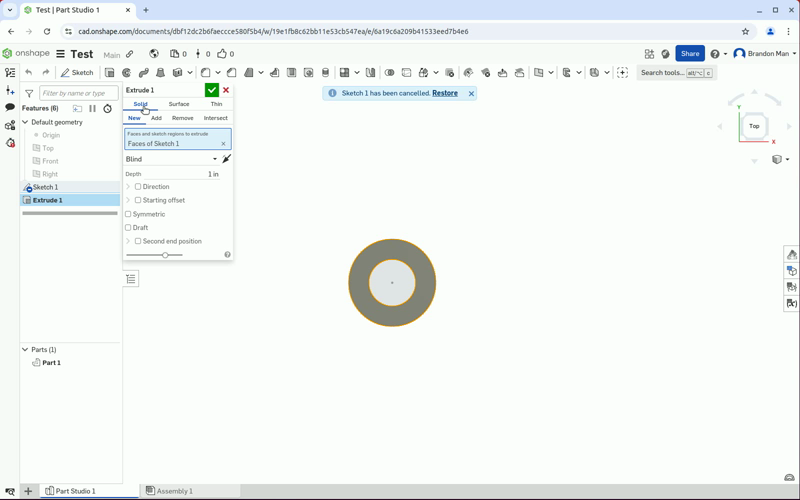
click(143, 106)
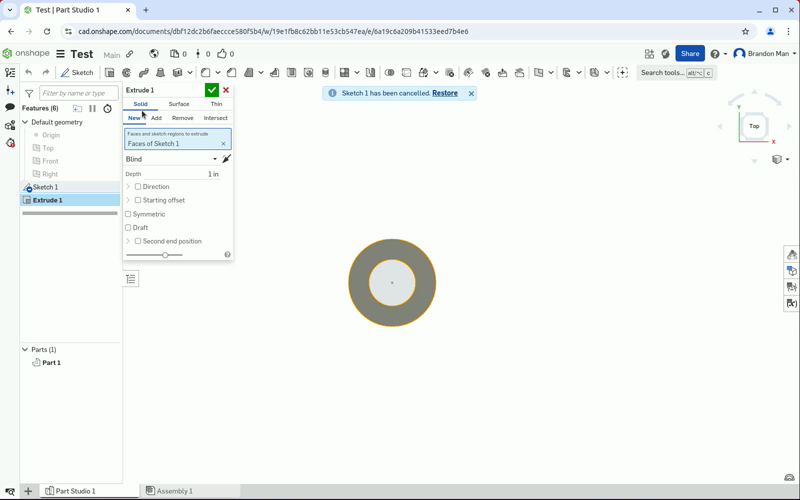
mouse_move(137, 120)
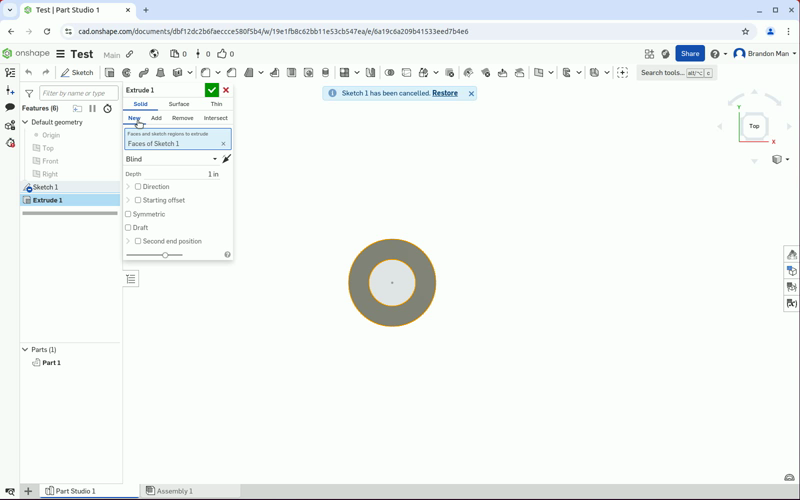
click(137, 120)
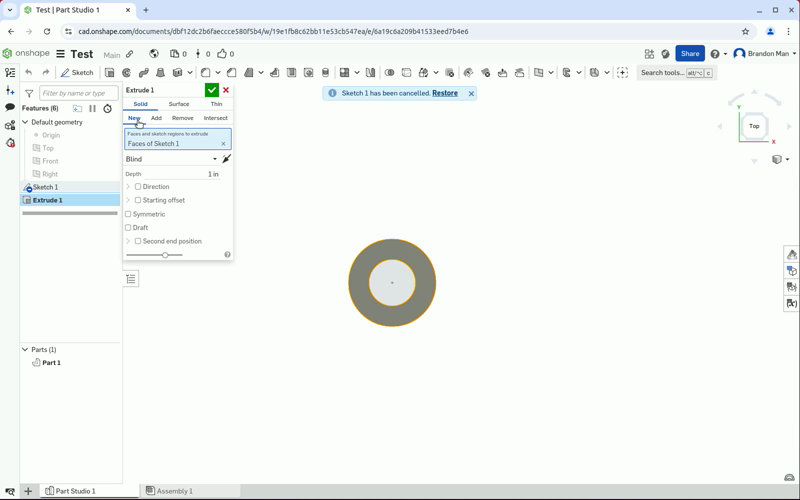
key(tab, 4)
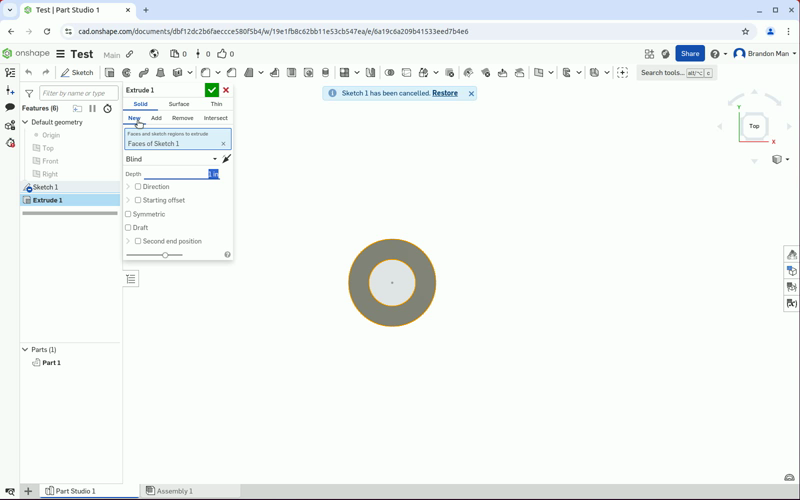
text(7.703)
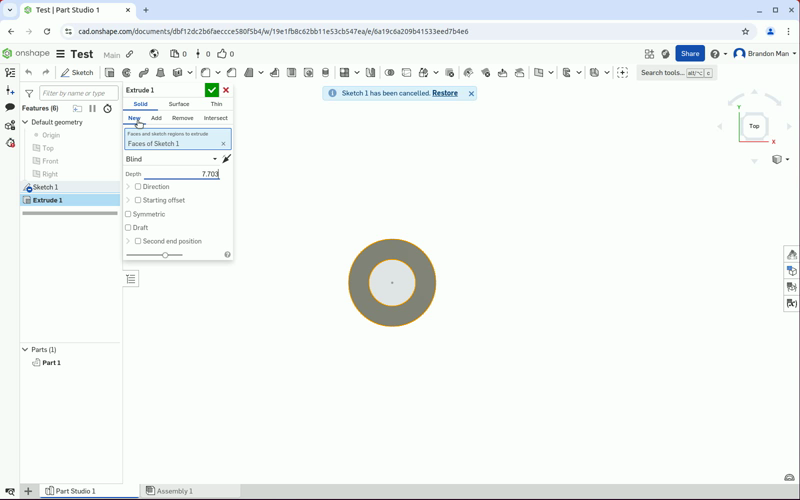
key(enter)
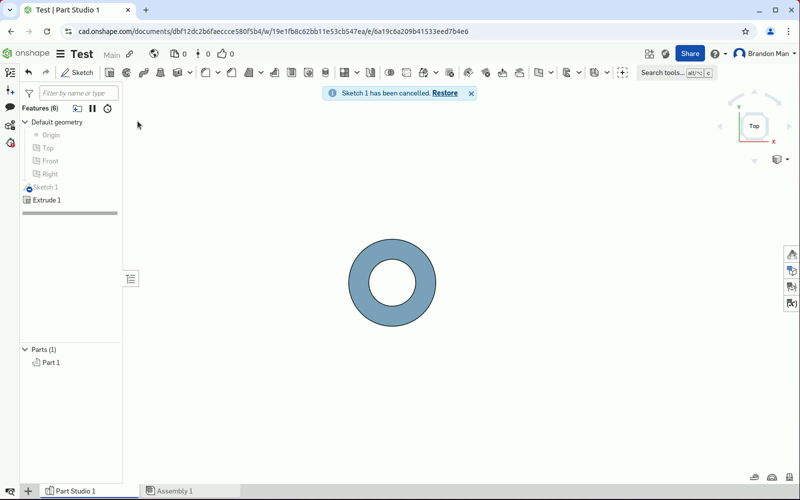
key(shift+h)
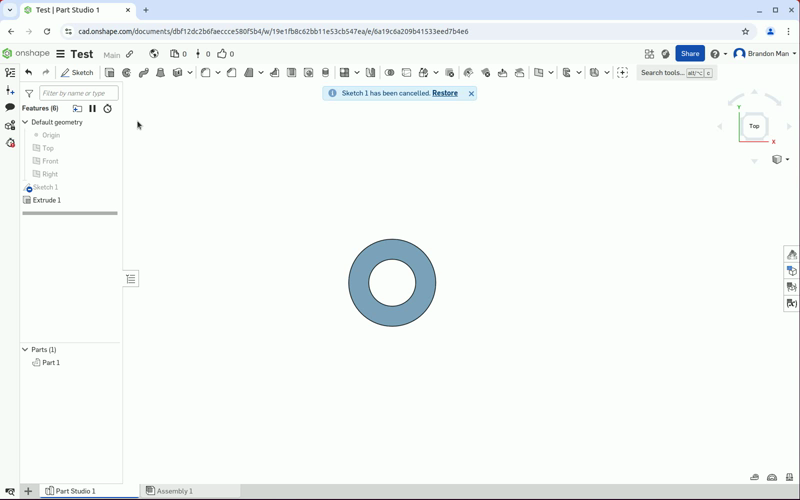
key(shift+h)
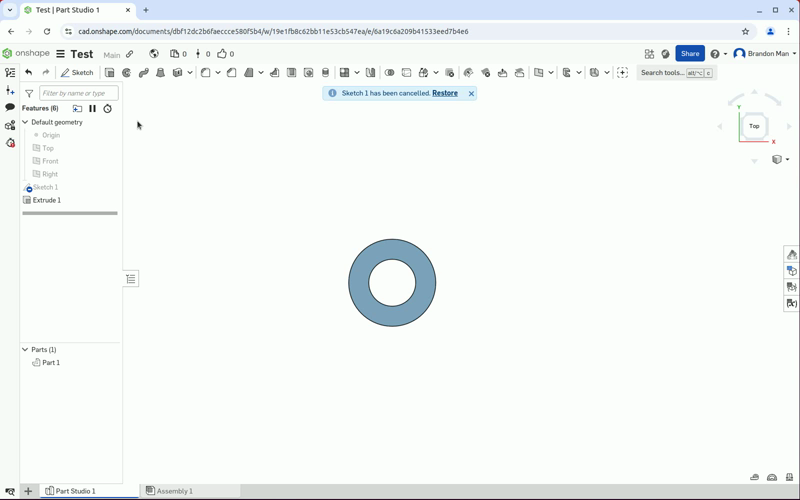
mouse_move(73, 189)
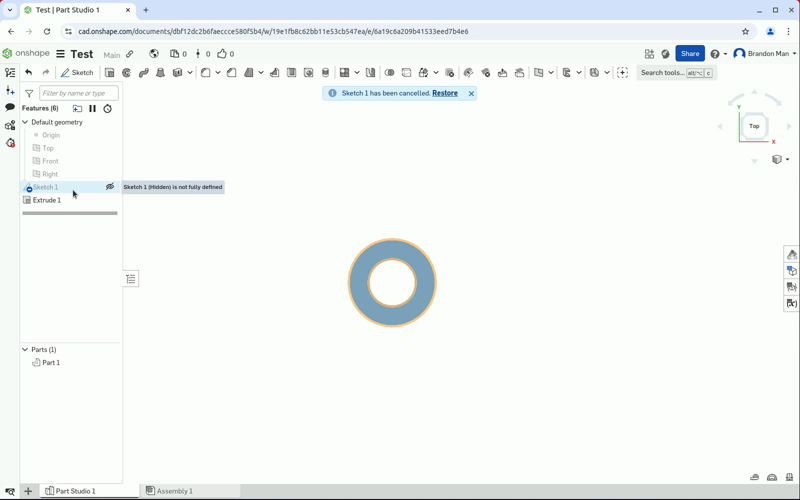
click(73, 189)
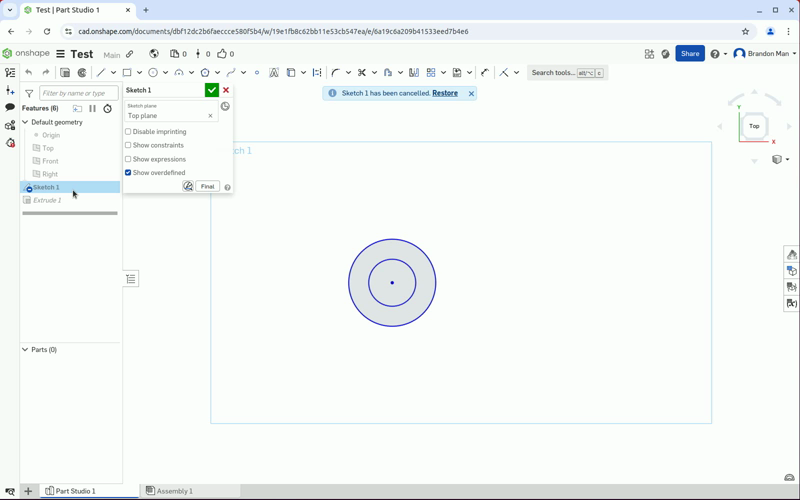
mouse_move(229, 92)
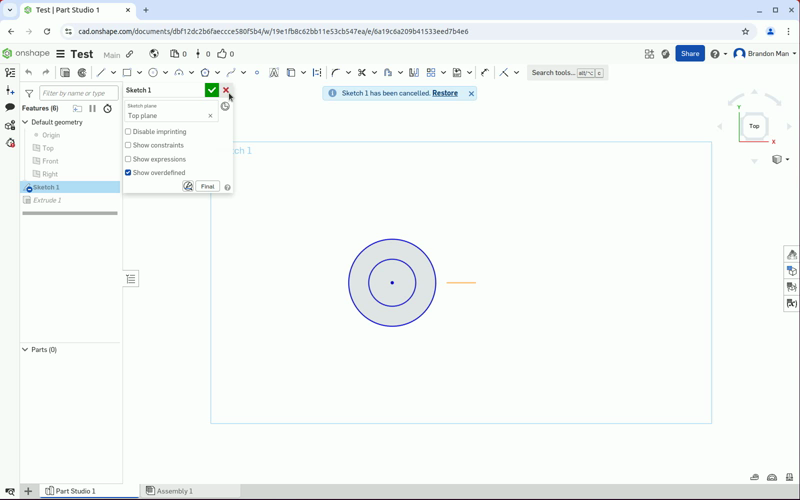
click(229, 92)
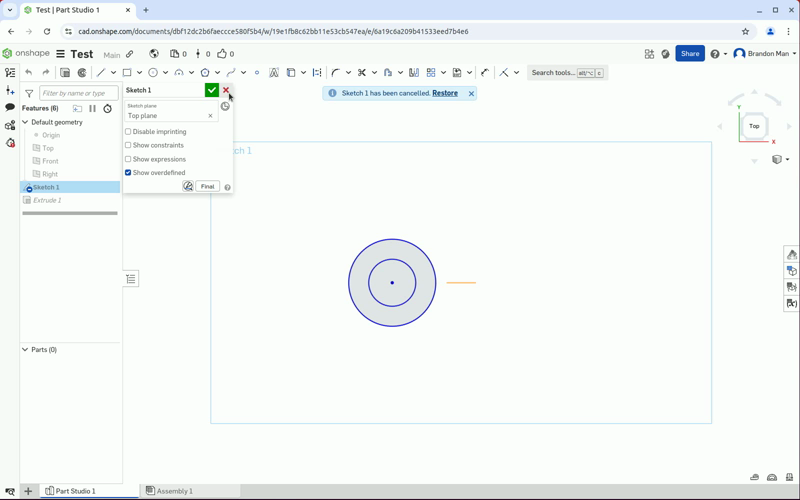
key(shift+s)
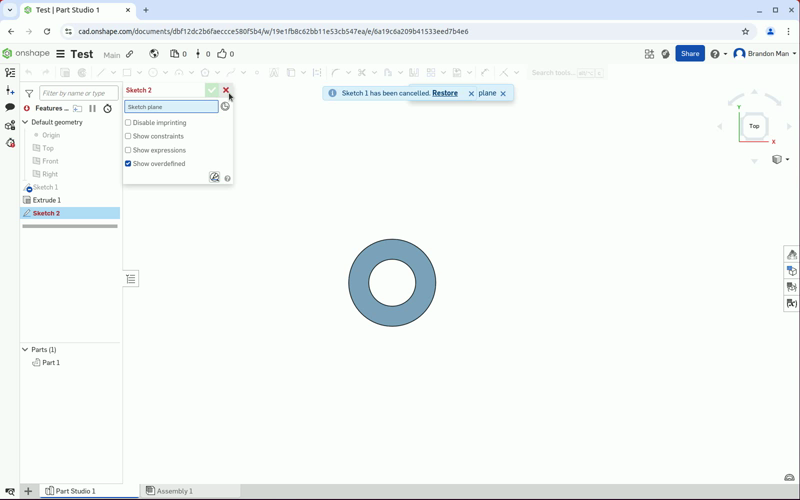
mouse_move(73, 150)
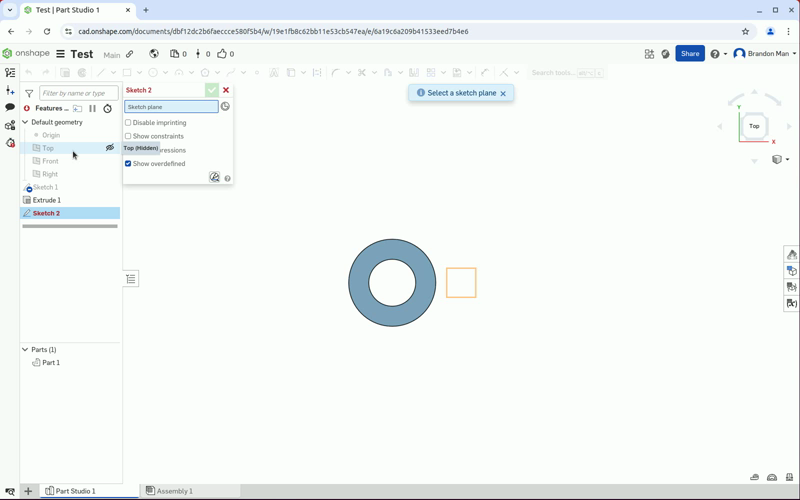
click(73, 150)
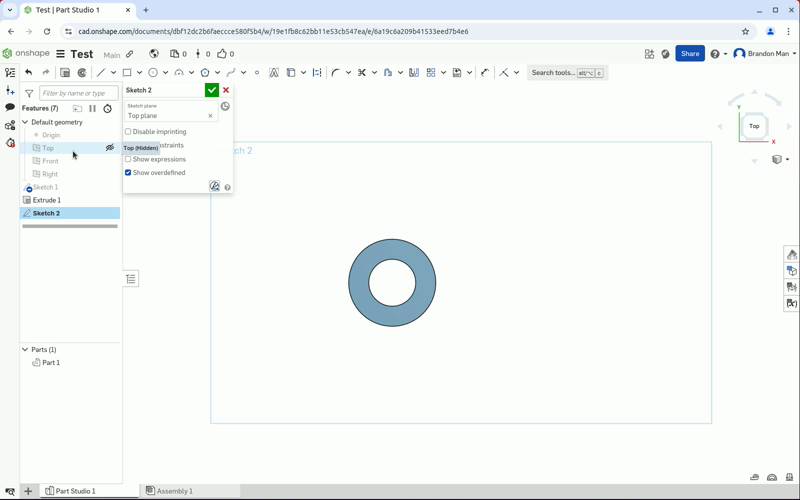
mouse_move(73, 352)
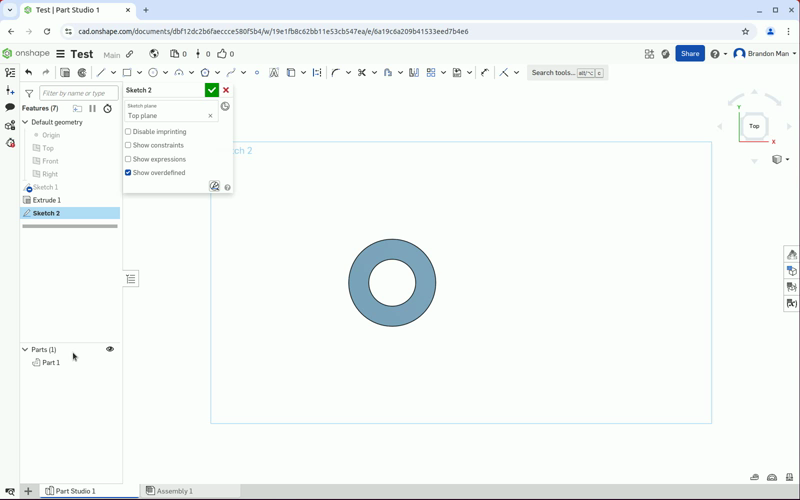
key(y)
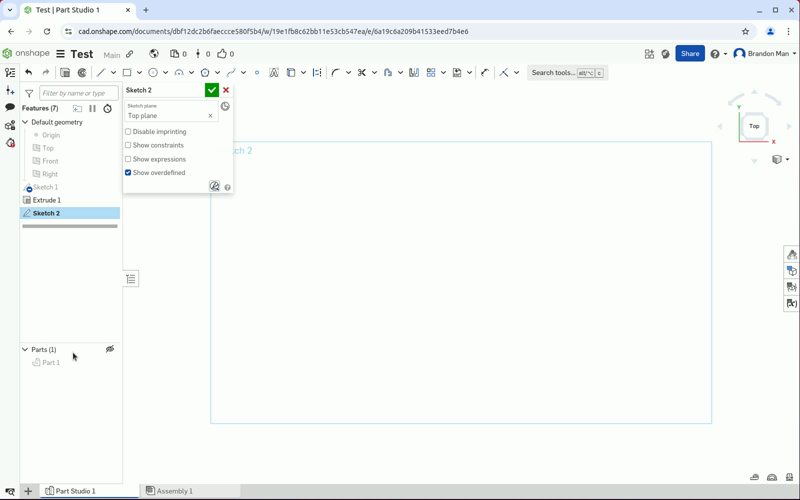
key(l)
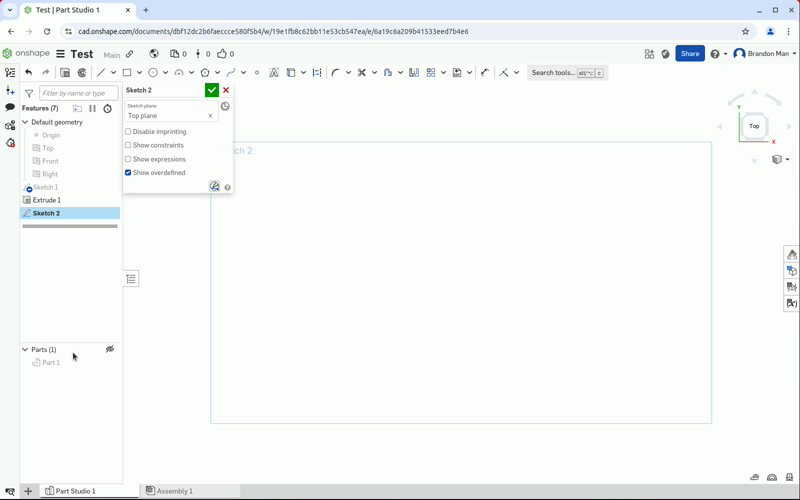
key_down(shift)
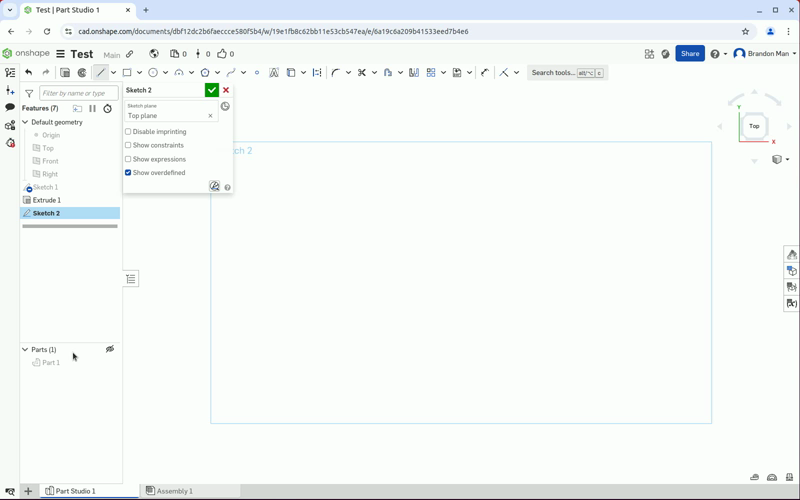
mouse_move(391, 326)
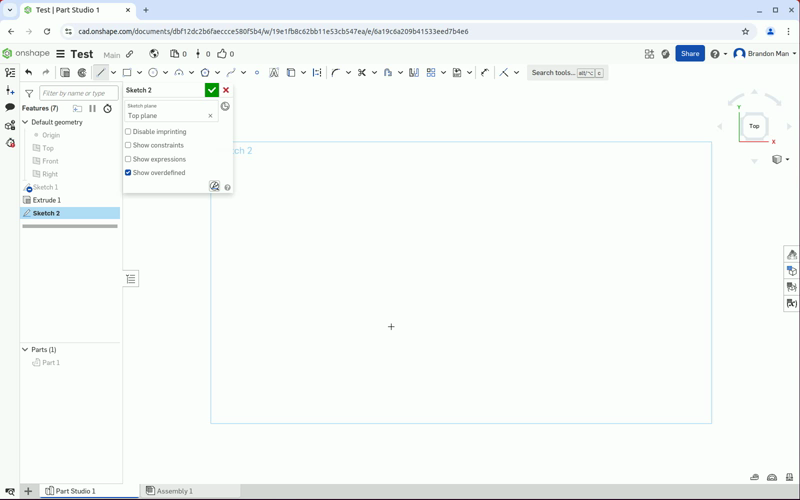
click(391, 326)
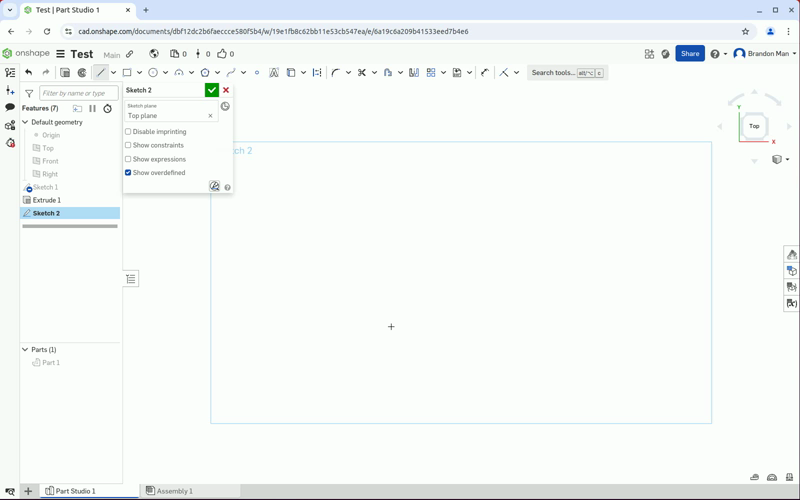
key_up(shift)
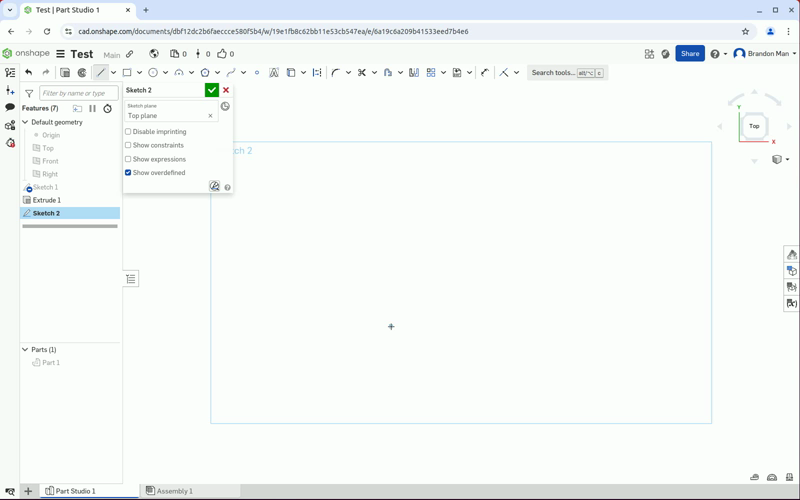
key_down(shift)
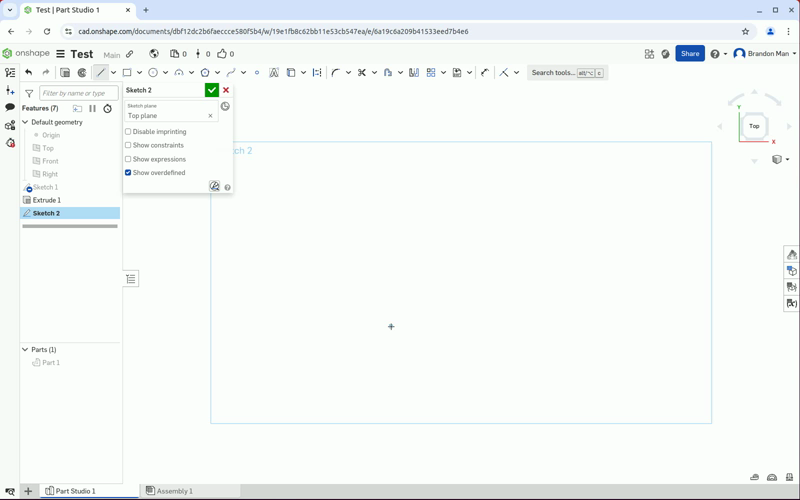
mouse_move(529, 324)
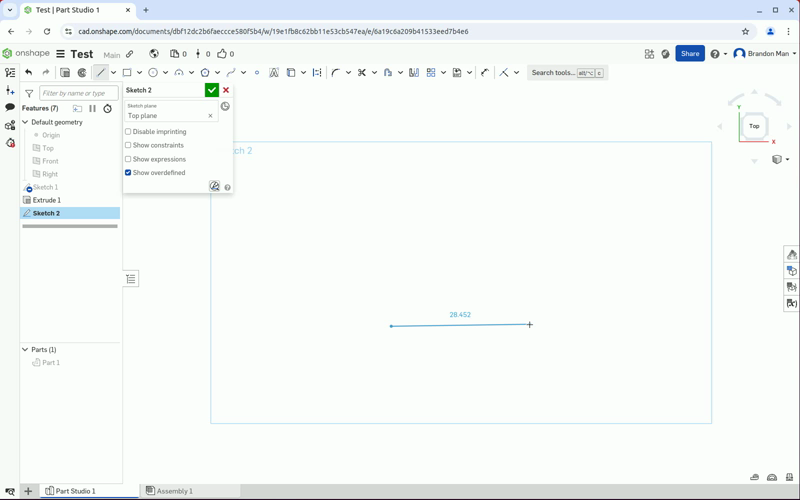
click(529, 324)
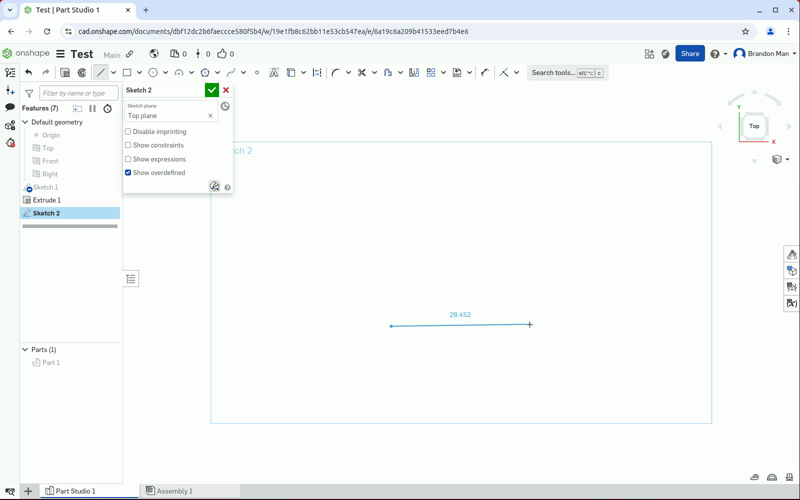
key_up(shift)
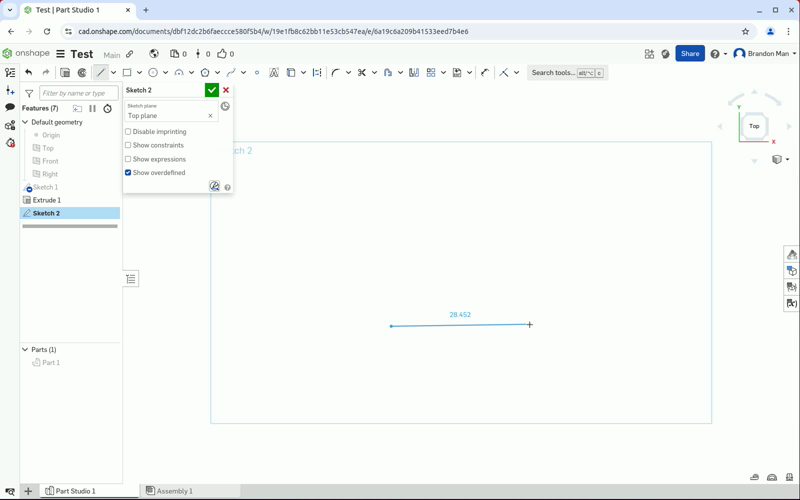
key(esc)
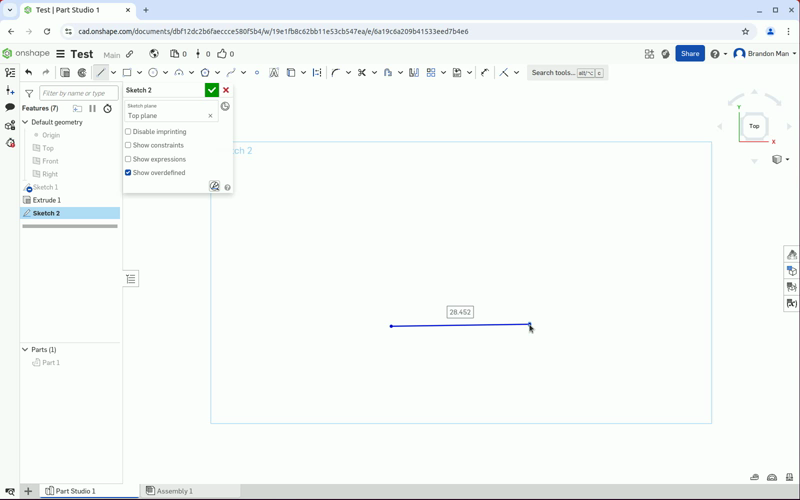
key(a)
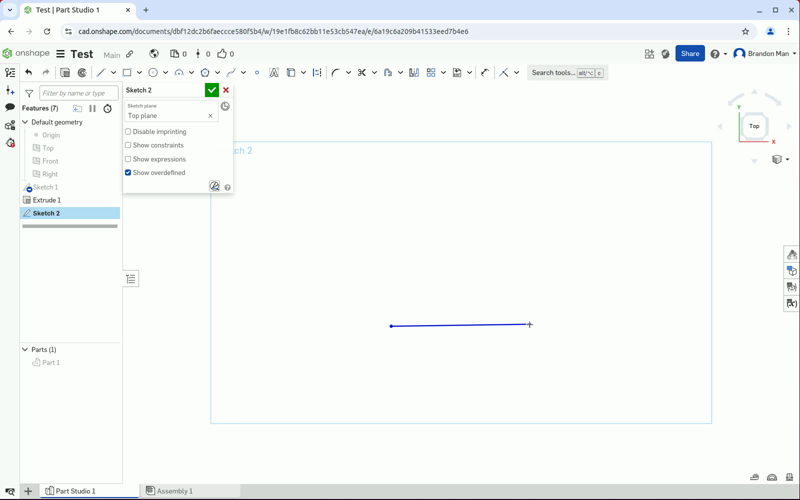
mouse_move(529, 324)
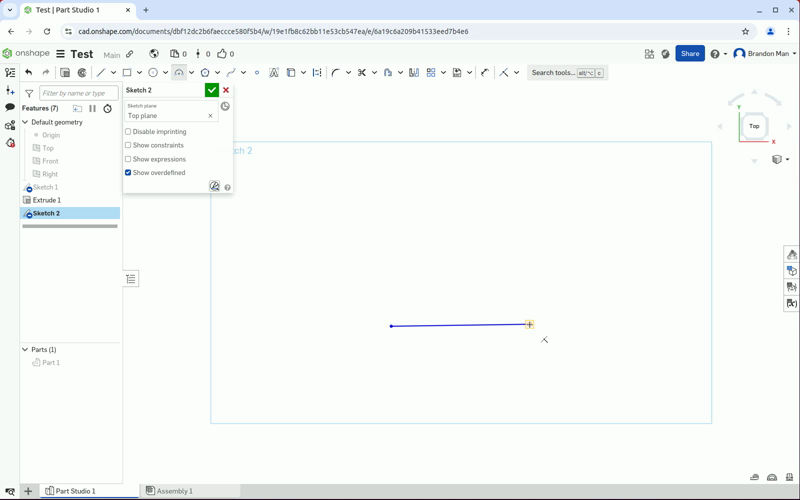
click(529, 324)
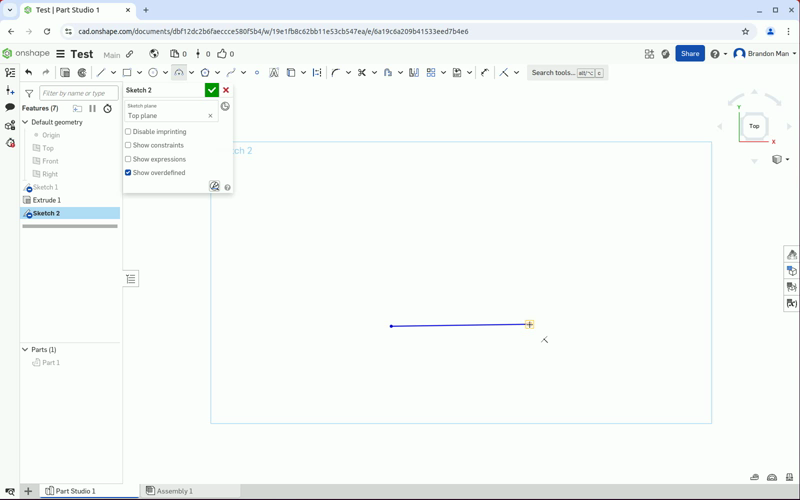
key_down(shift)
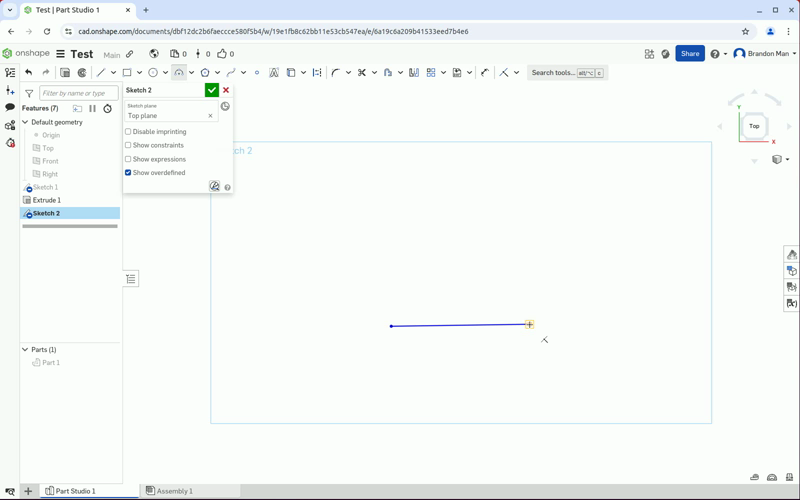
mouse_move(529, 241)
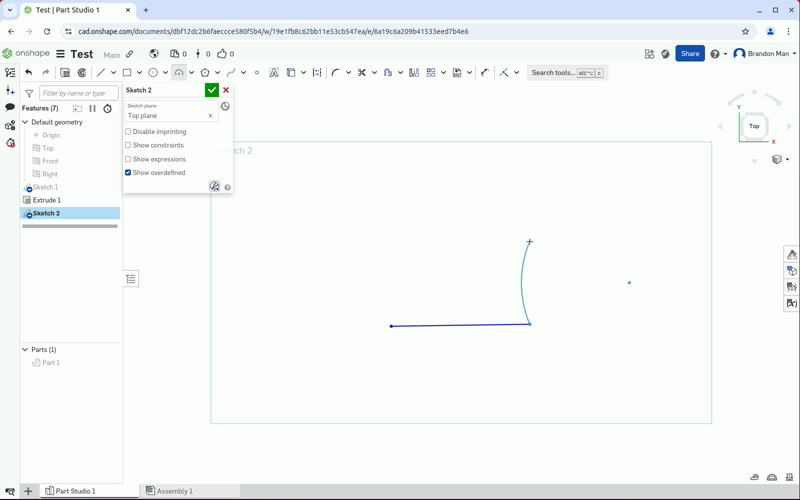
click(529, 241)
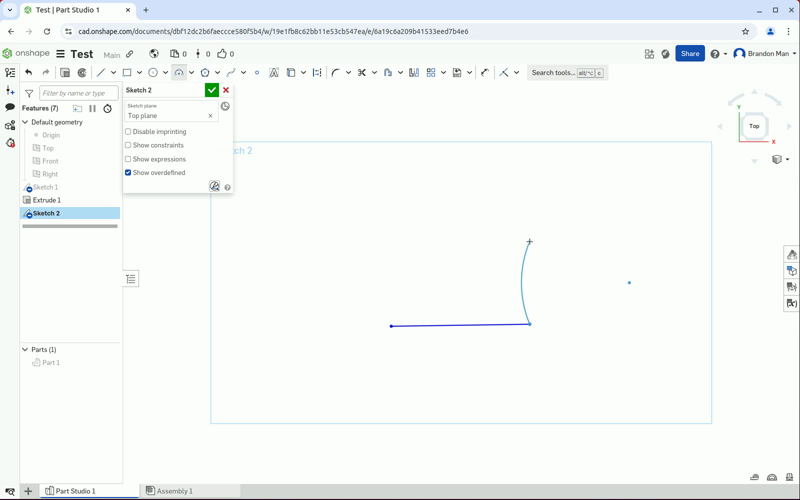
mouse_move(570, 282)
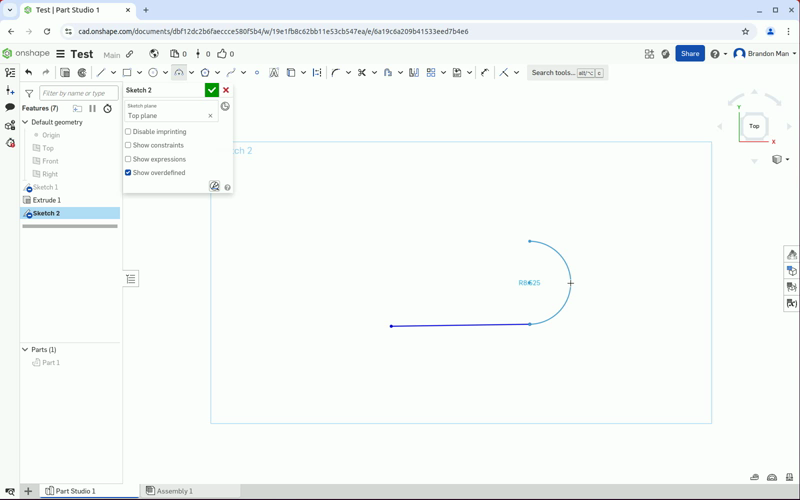
click(570, 282)
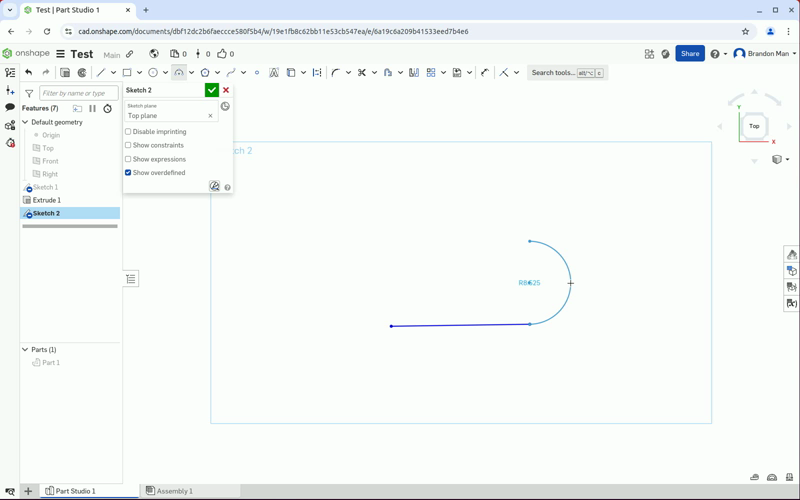
key_up(shift)
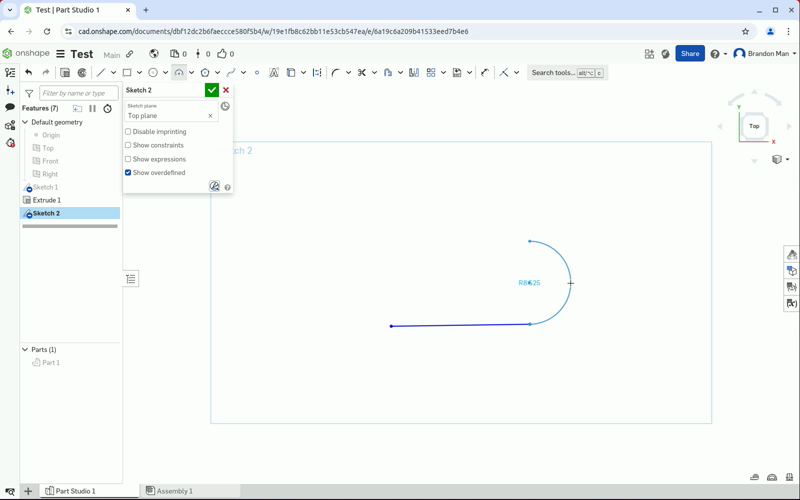
key(esc)
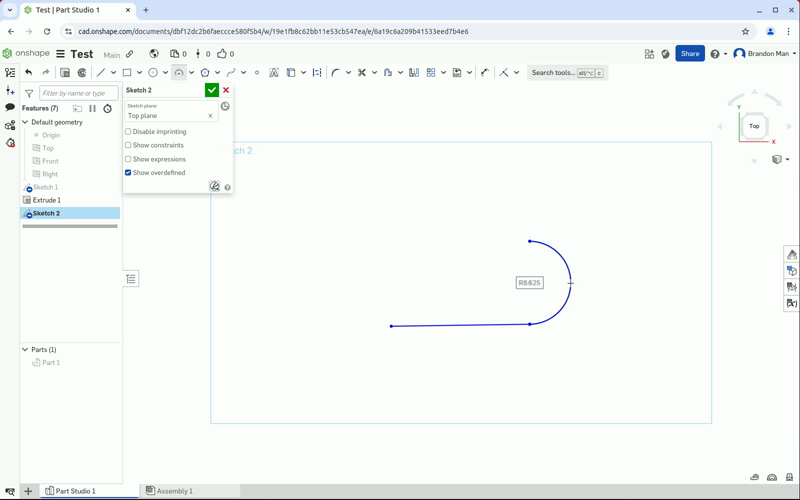
key(l)
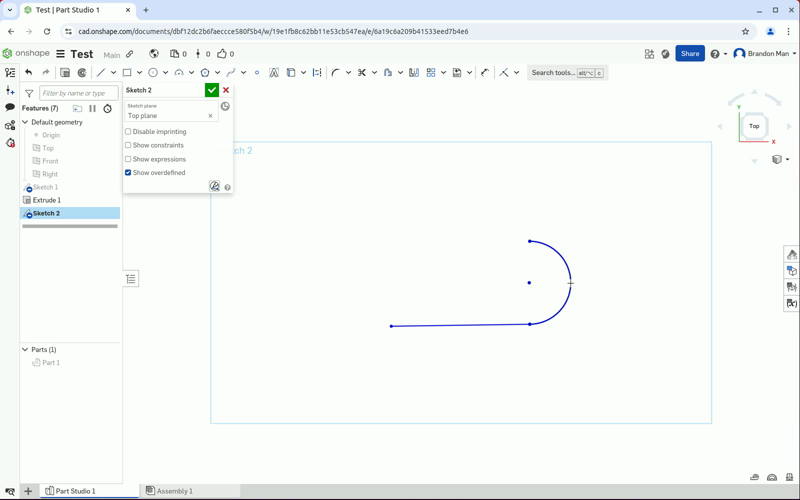
mouse_move(529, 241)
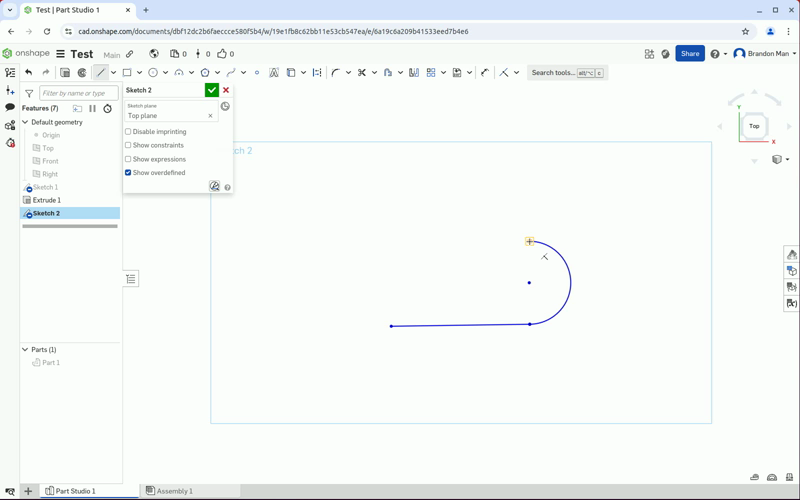
click(529, 241)
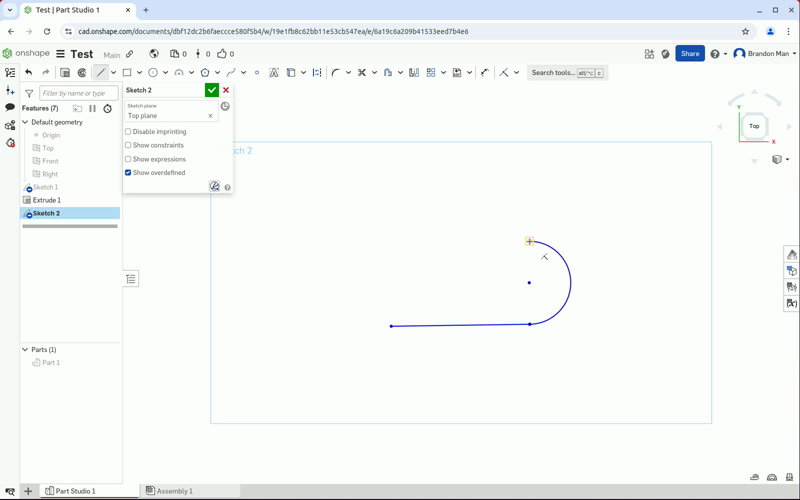
key_down(shift)
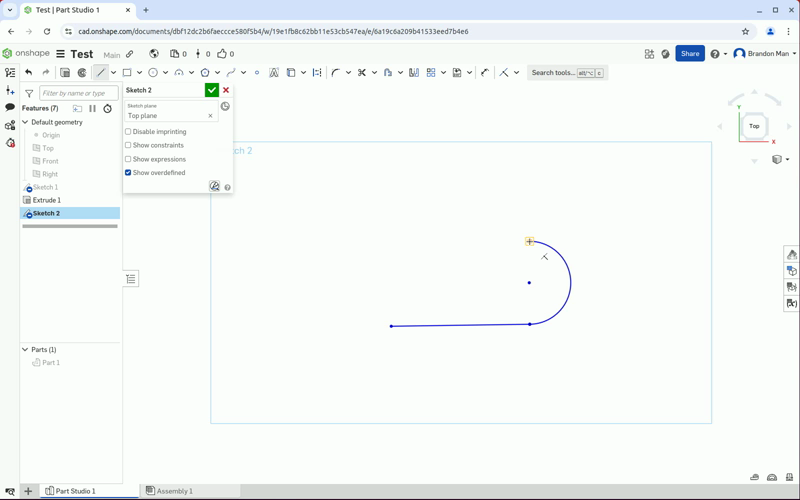
mouse_move(391, 241)
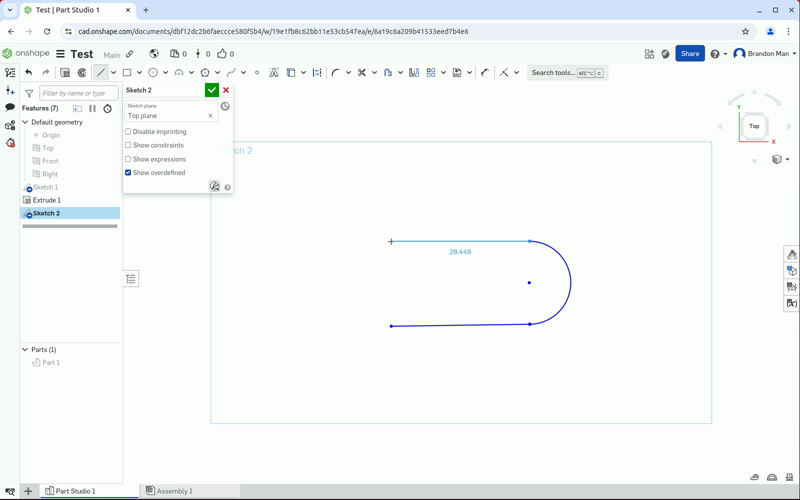
click(391, 241)
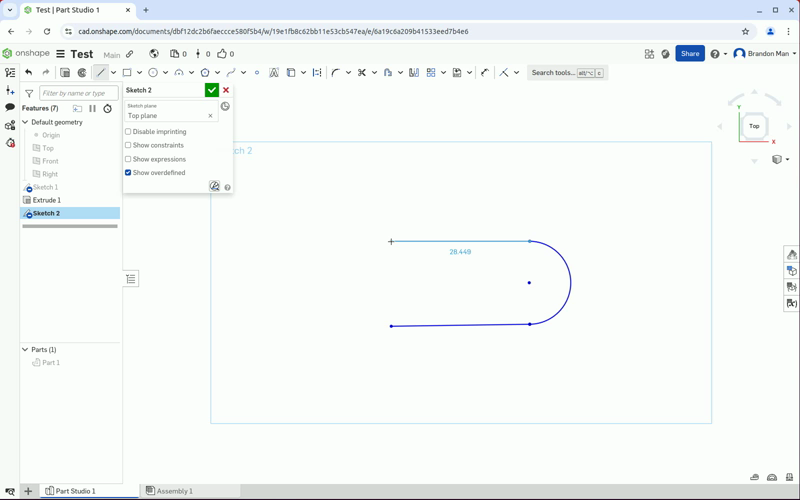
key_up(shift)
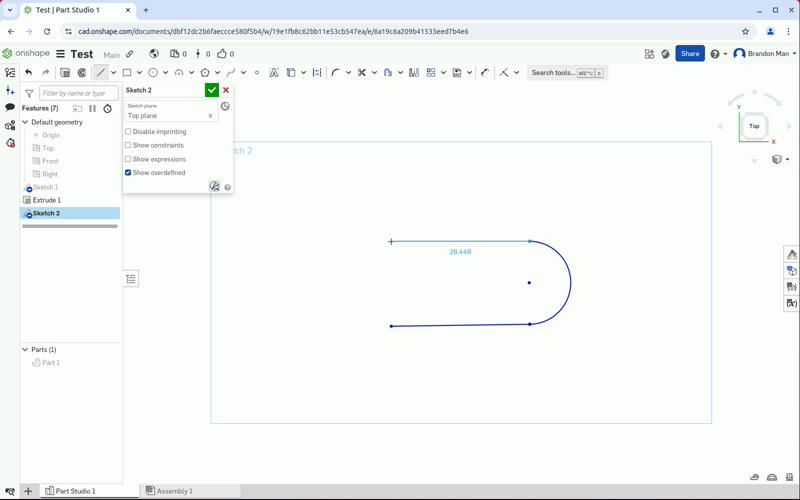
key(esc)
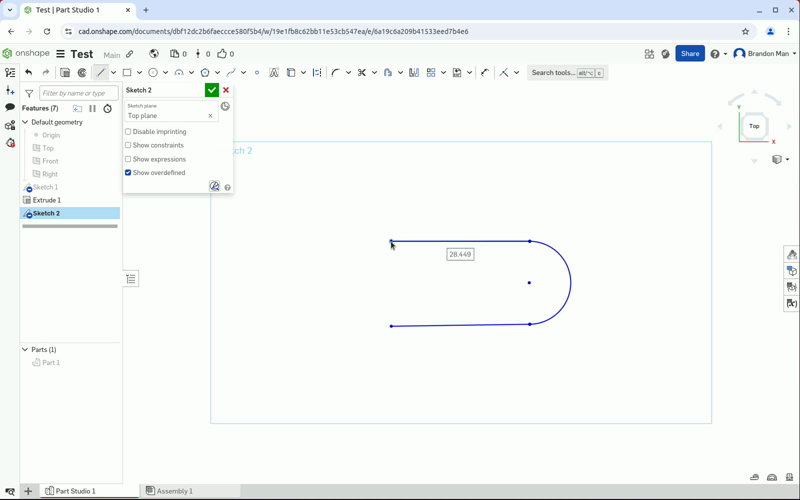
key(a)
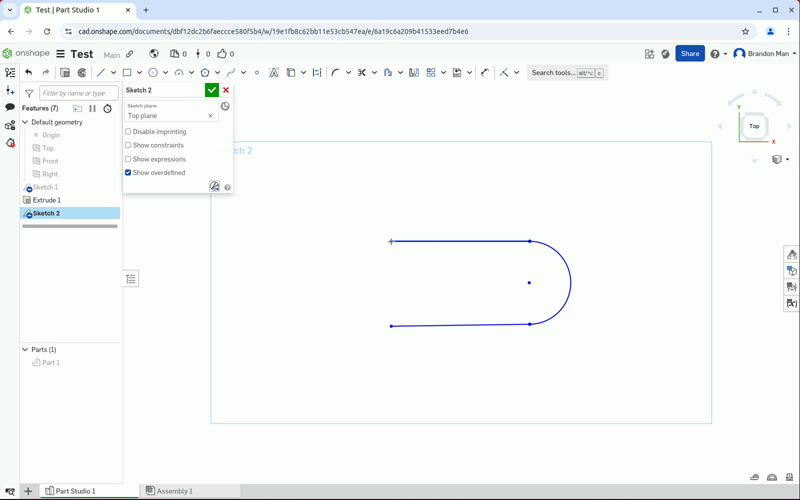
mouse_move(391, 241)
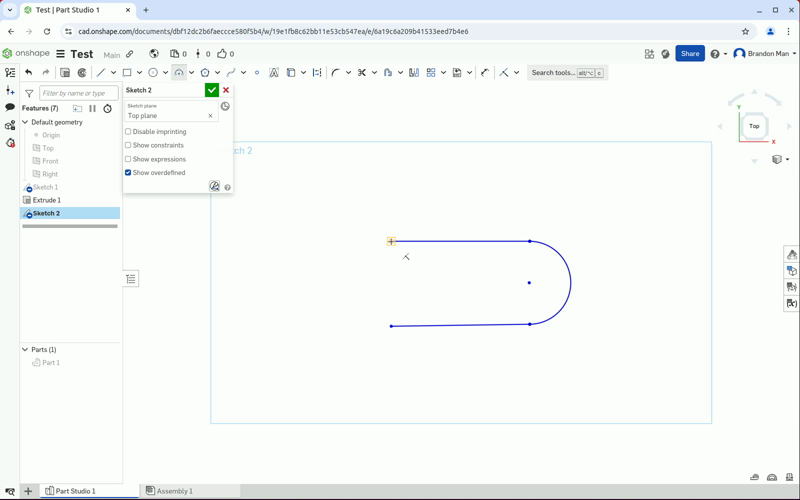
click(391, 241)
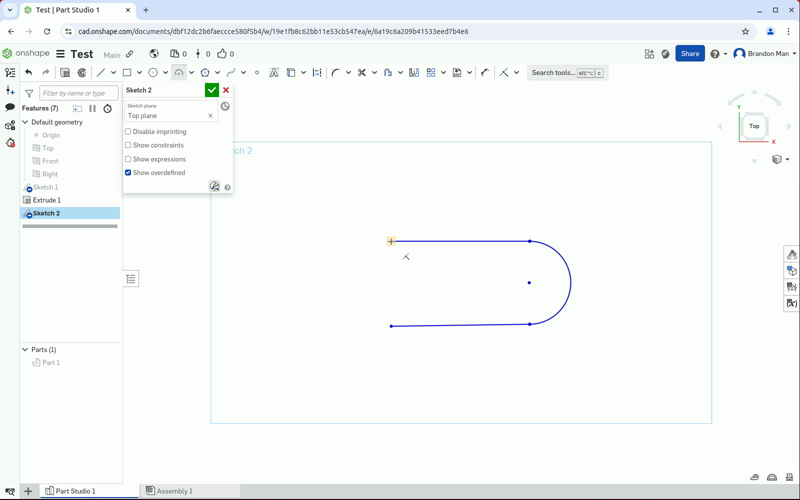
mouse_move(391, 326)
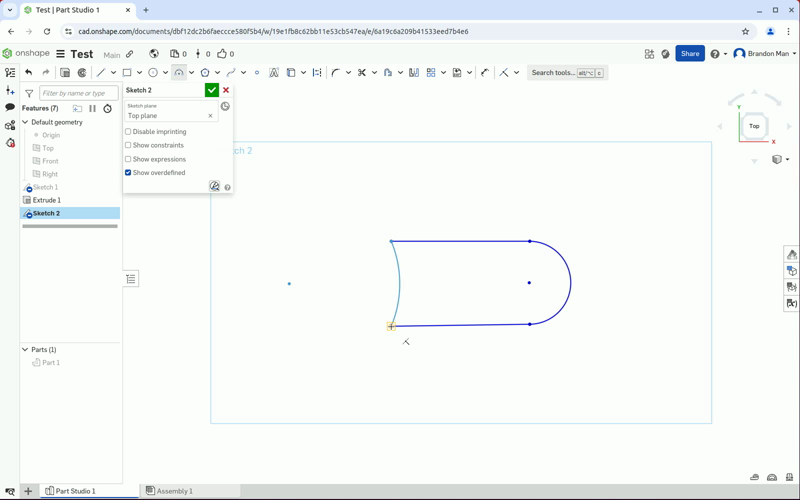
click(391, 326)
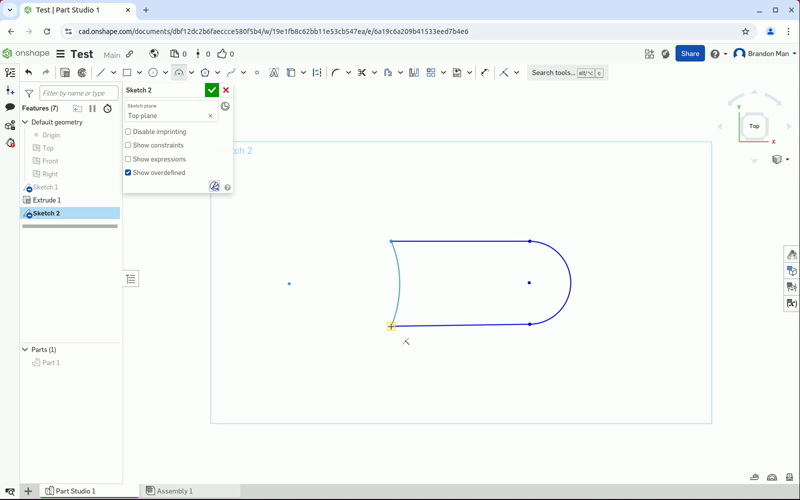
key_down(shift)
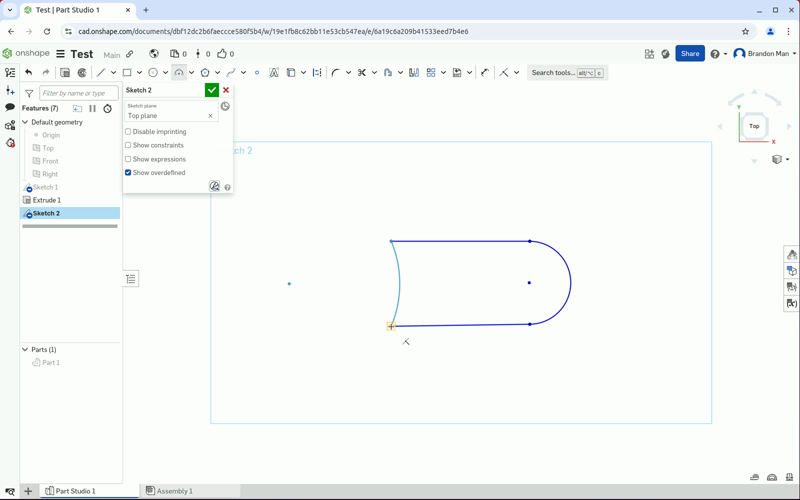
mouse_move(433, 283)
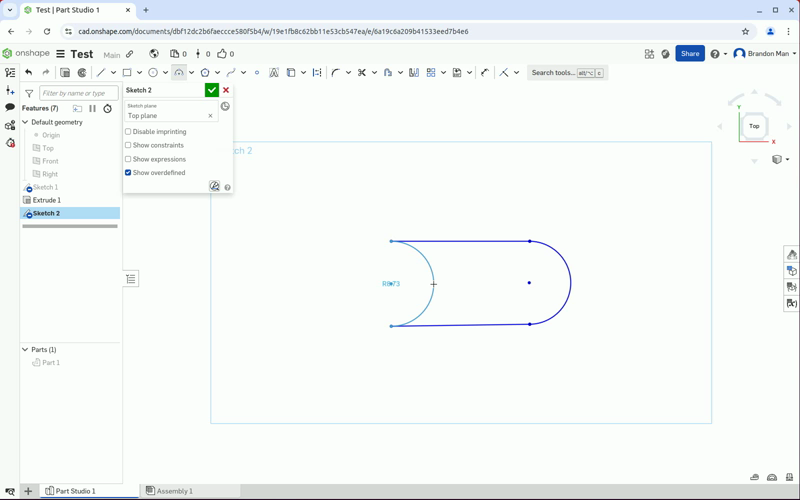
click(433, 283)
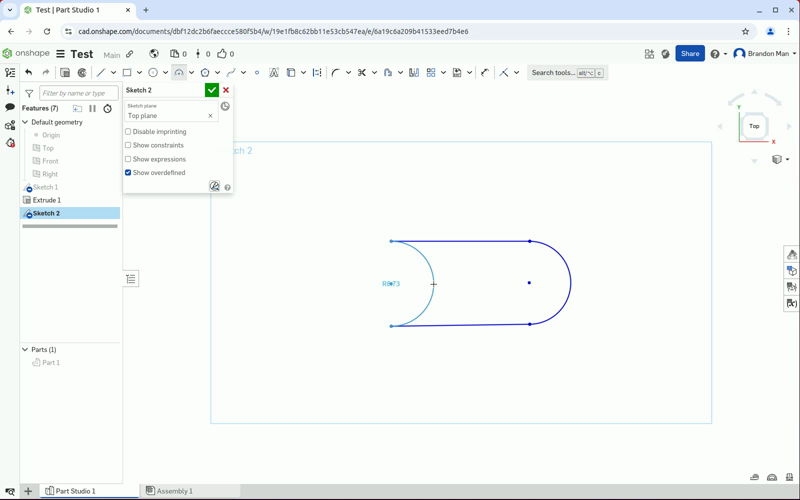
key_up(shift)
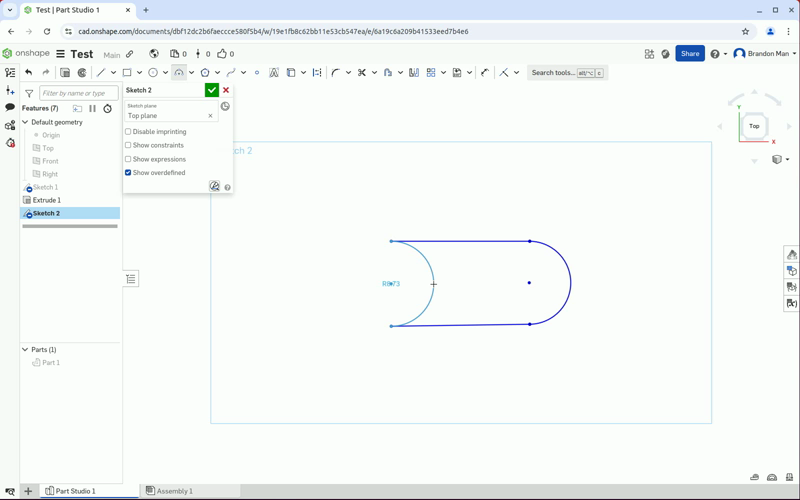
key(esc)
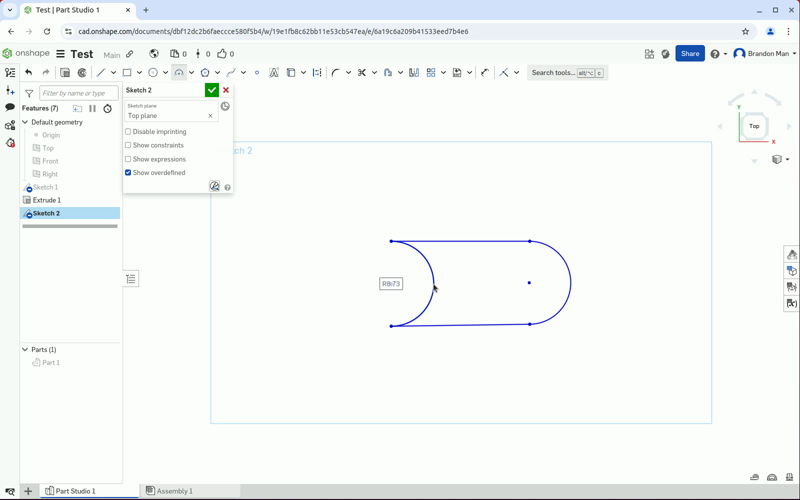
key(c)
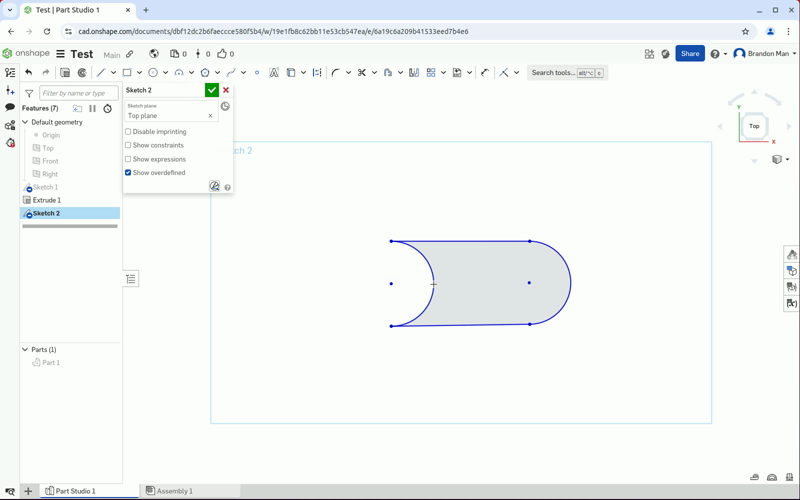
key_down(shift)
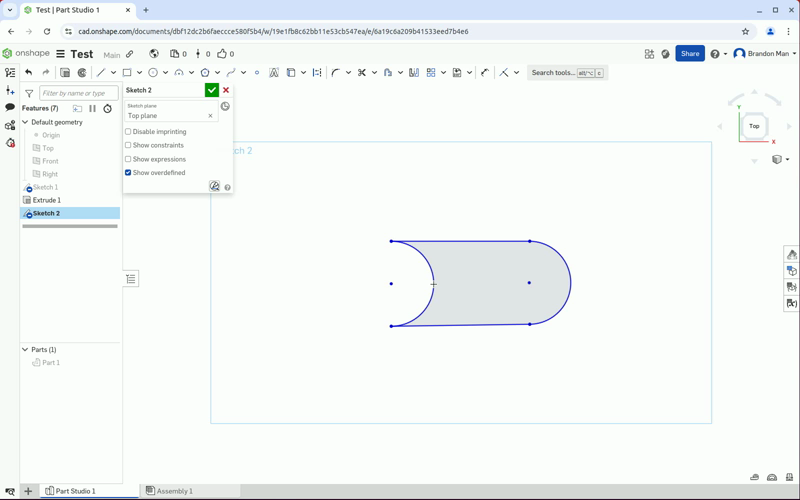
mouse_move(529, 282)
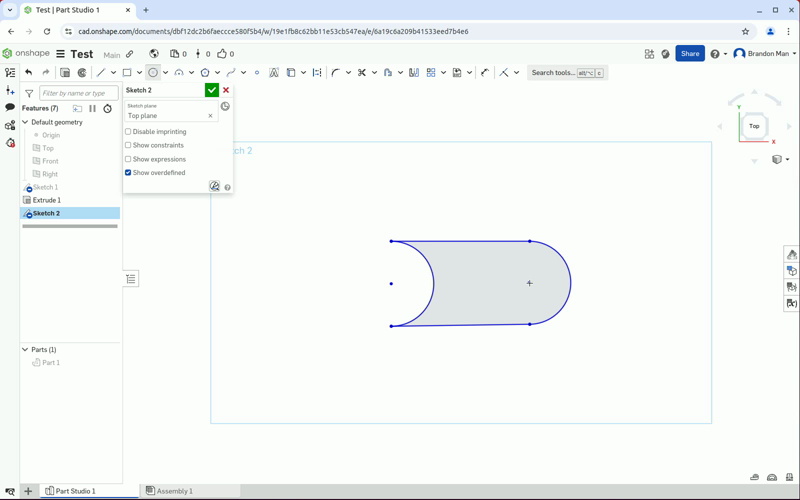
scroll(6)
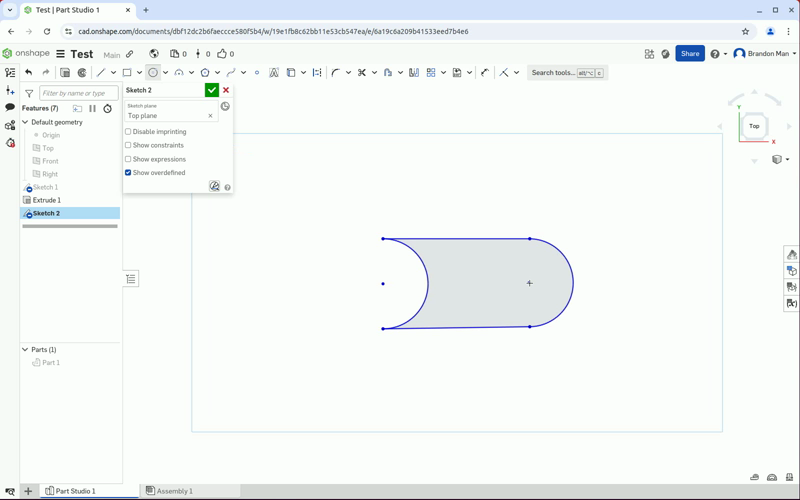
scroll(6)
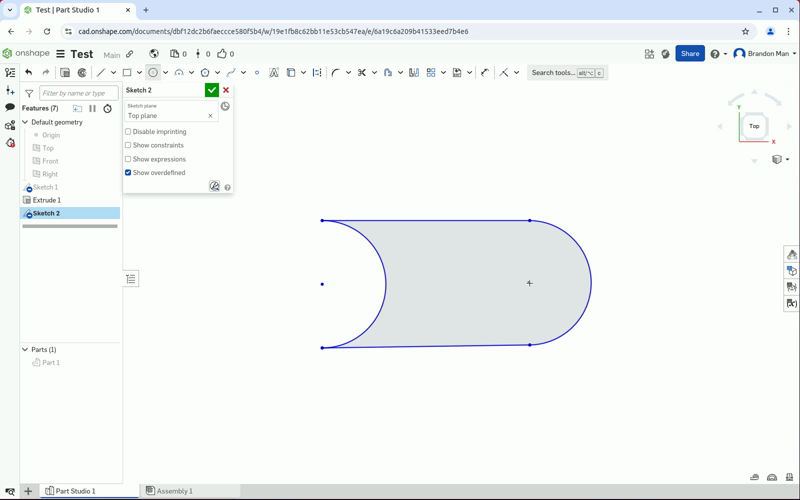
scroll(6)
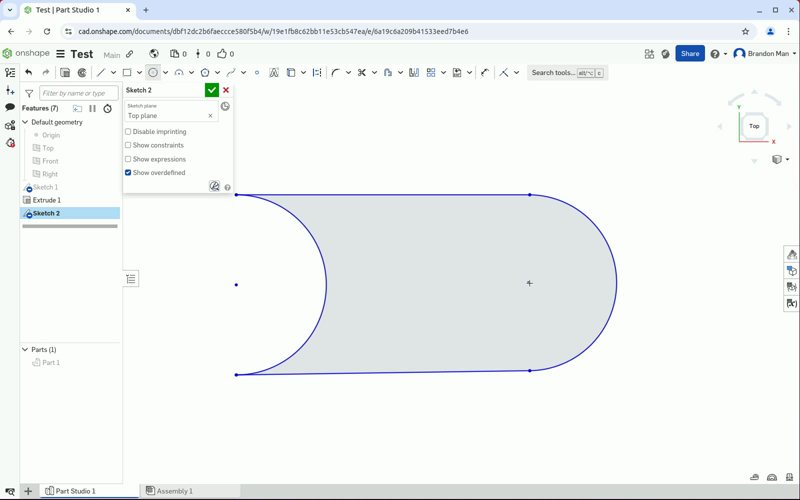
scroll(6)
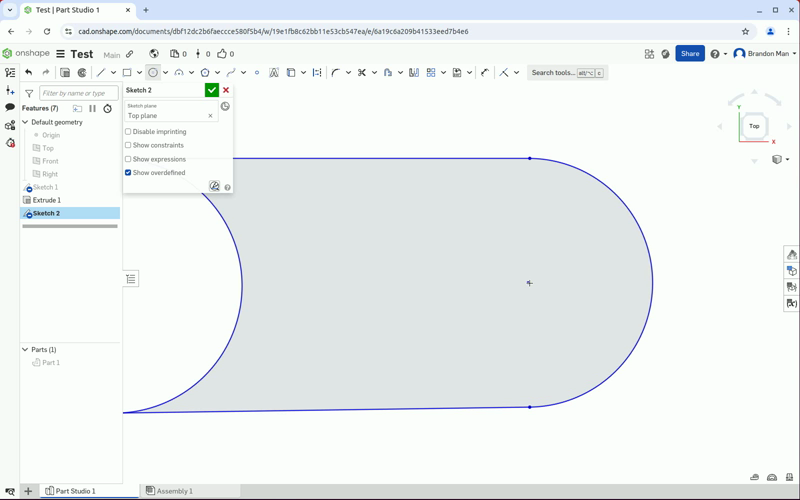
scroll(6)
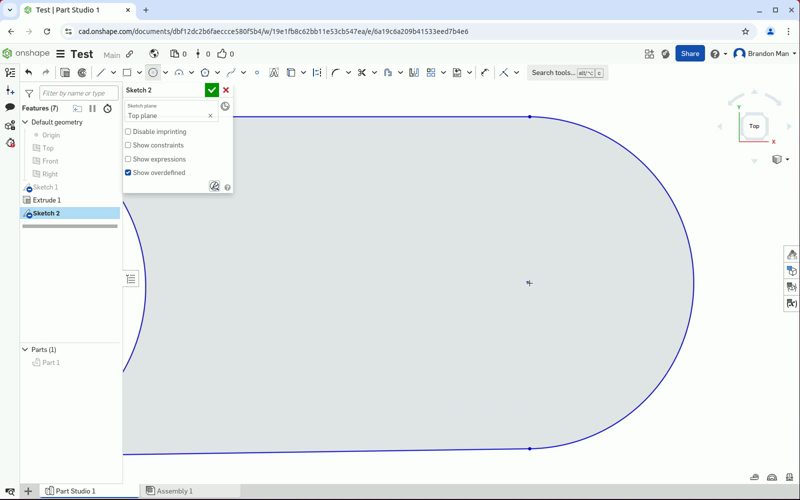
scroll(6)
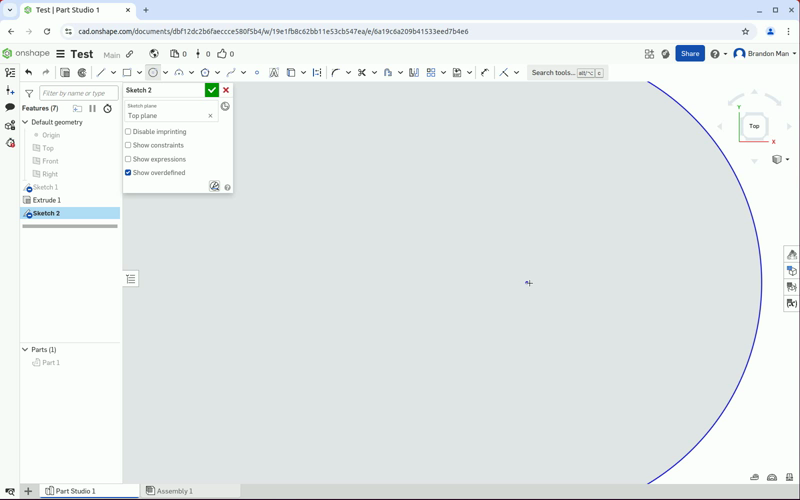
scroll(6)
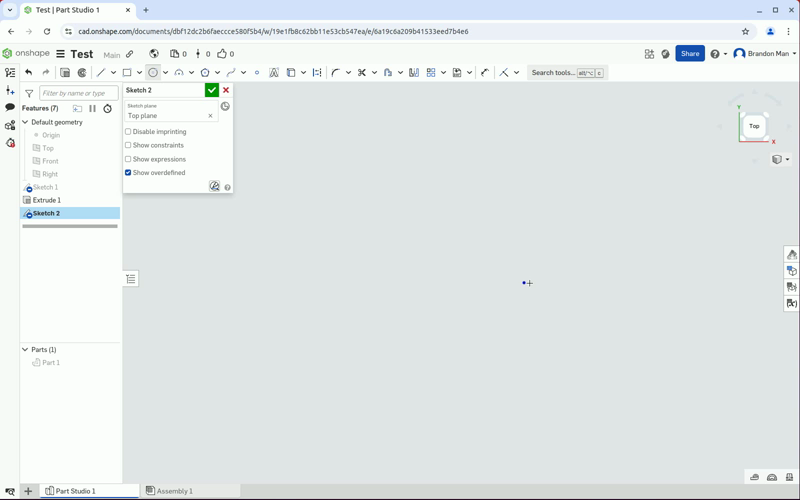
click(529, 282)
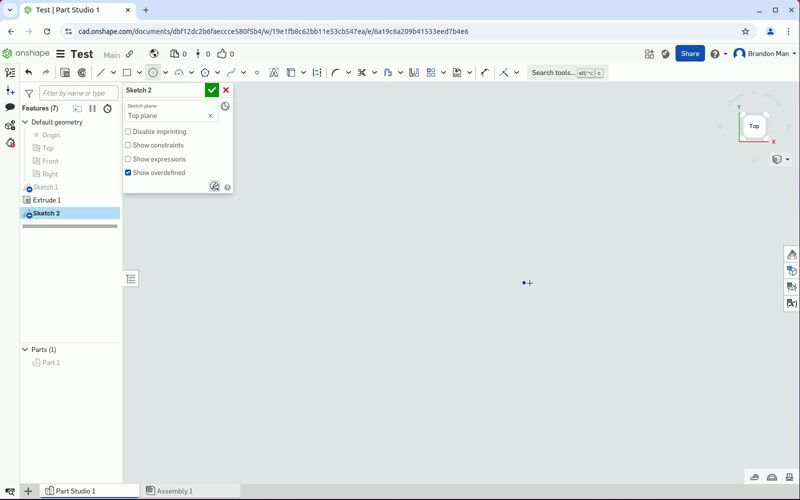
scroll(-6)
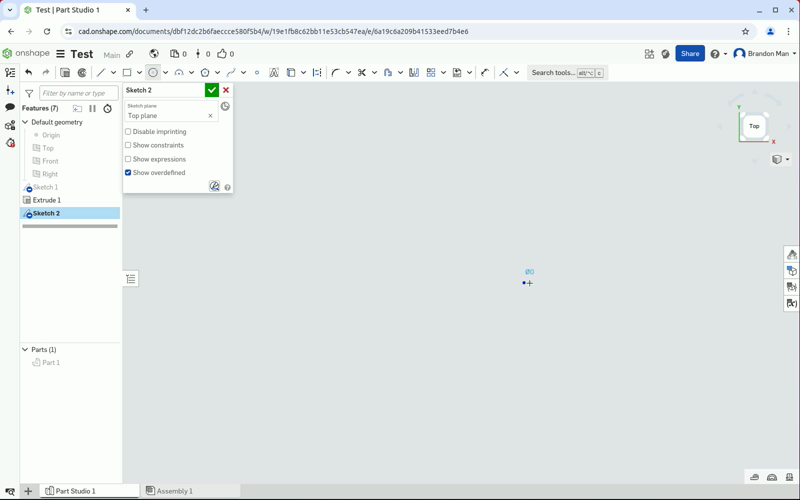
scroll(-6)
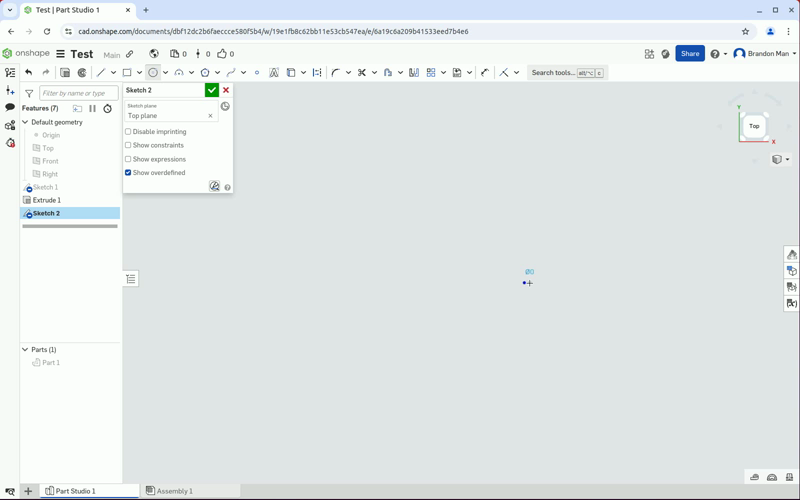
scroll(-6)
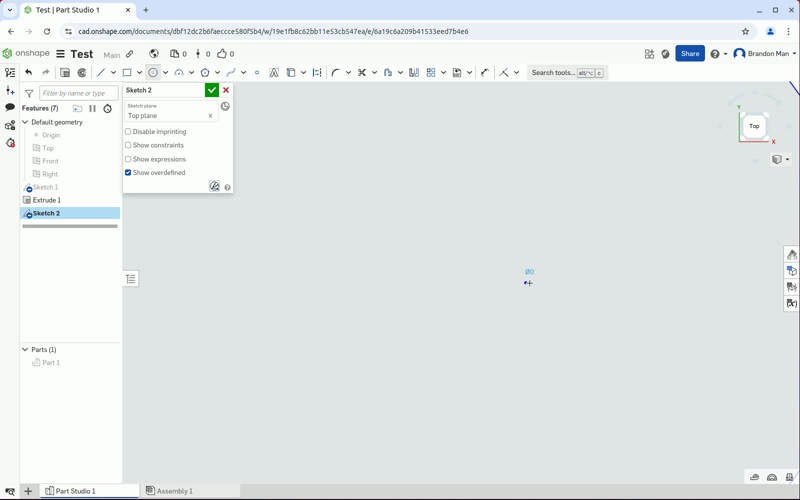
scroll(-6)
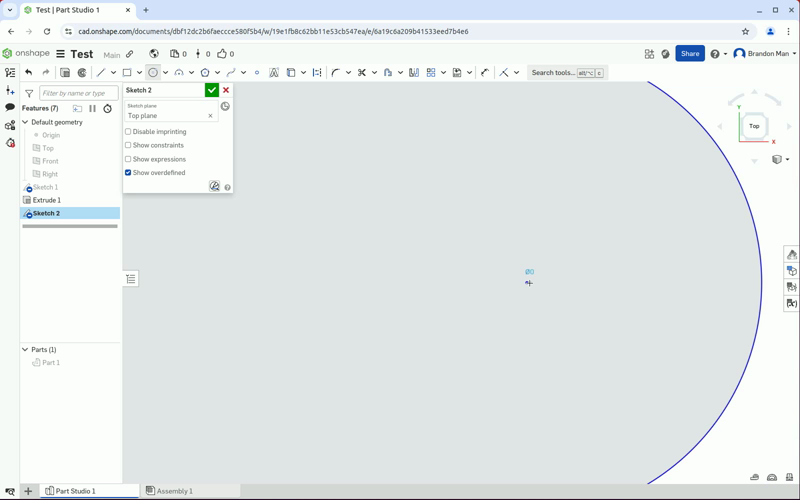
scroll(-6)
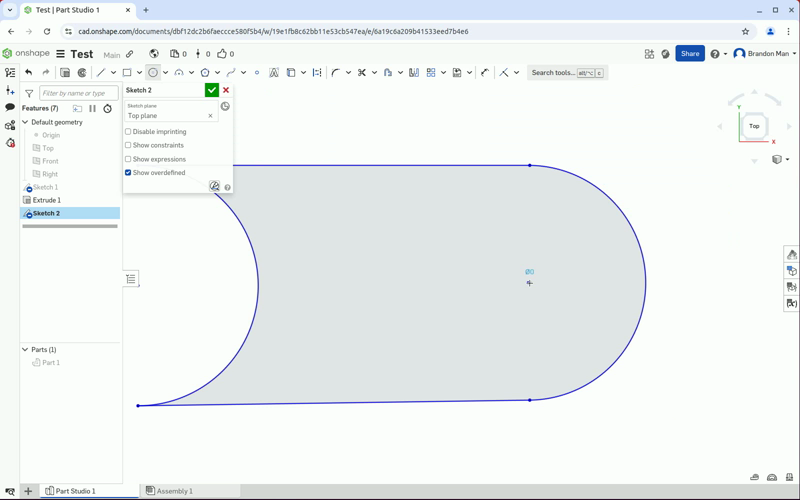
scroll(-6)
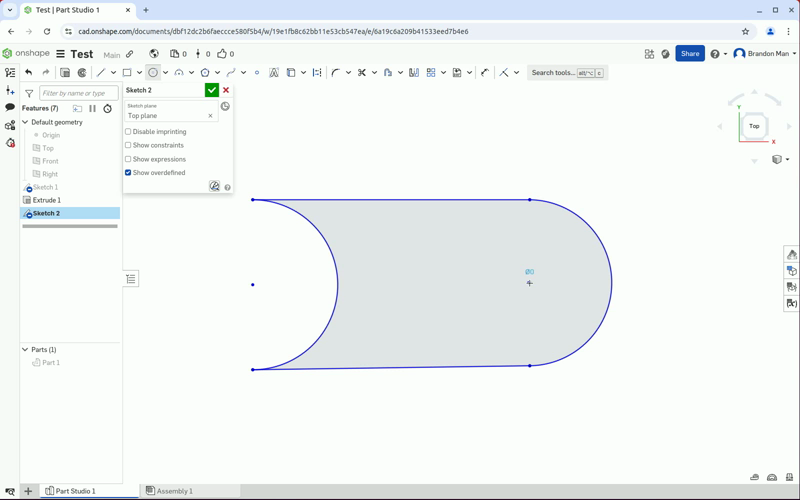
scroll(-6)
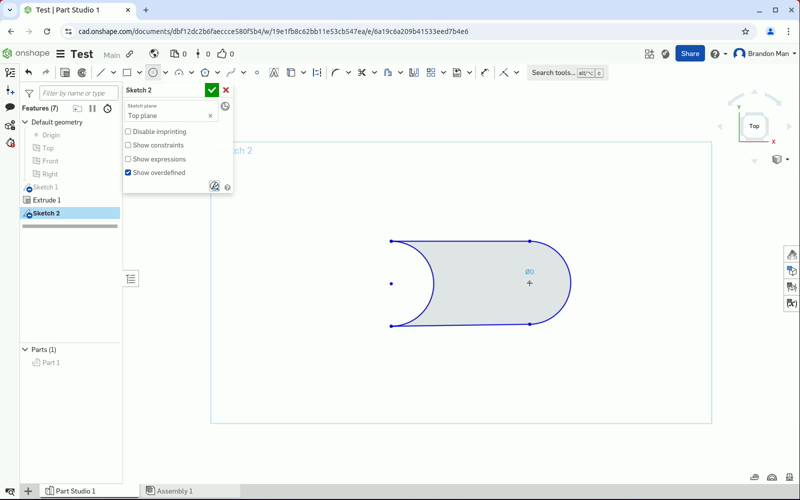
key_up(shift)
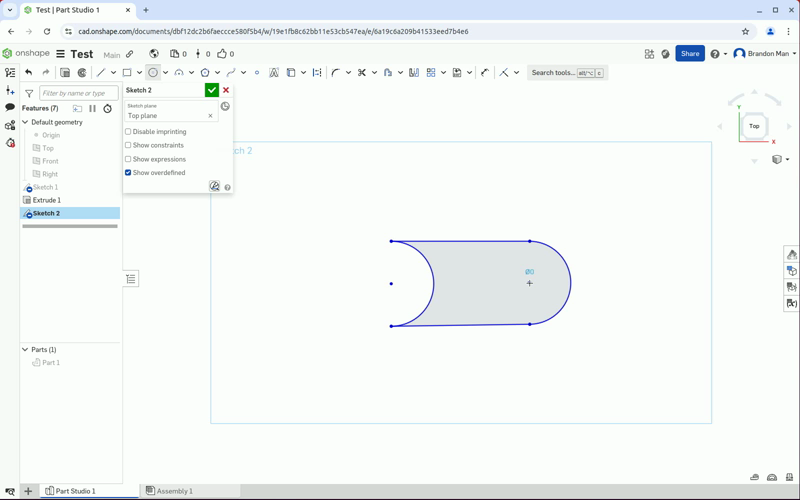
mouse_move(554, 282)
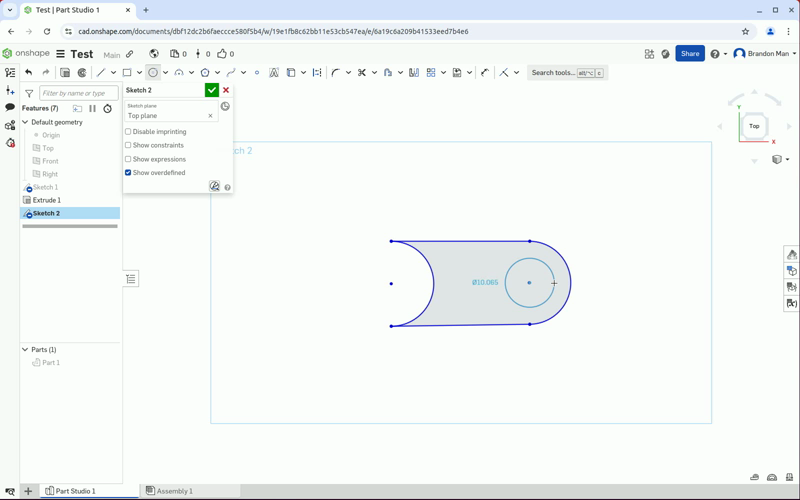
click(554, 282)
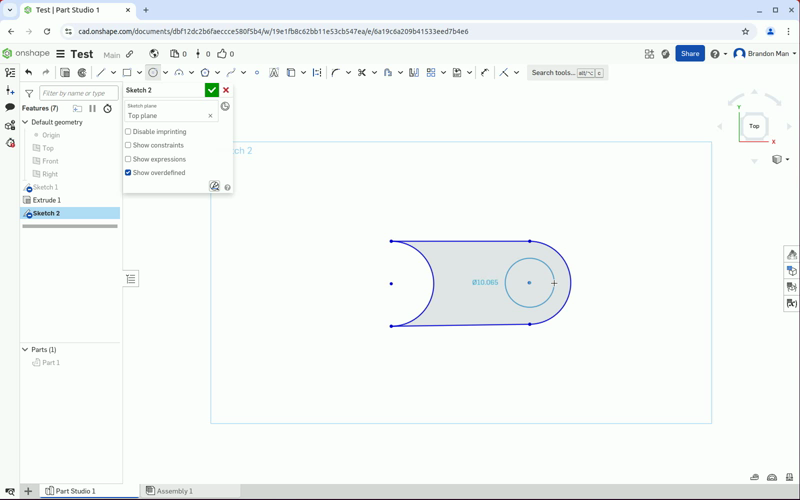
key(esc)
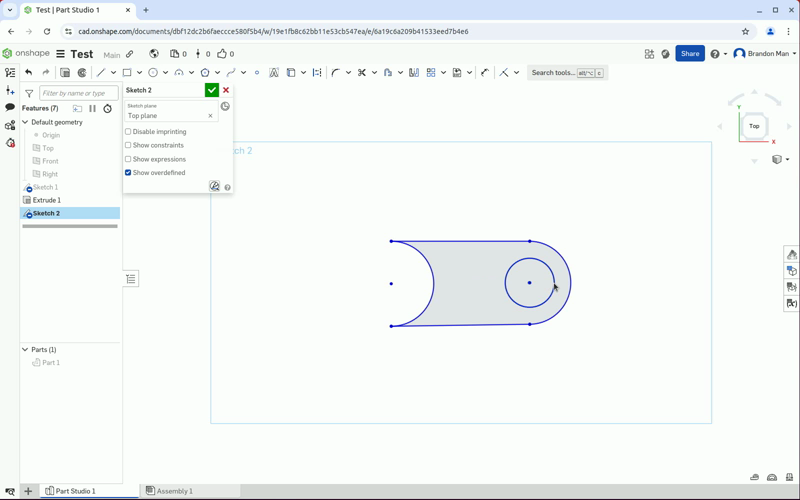
mouse_move(456, 253)
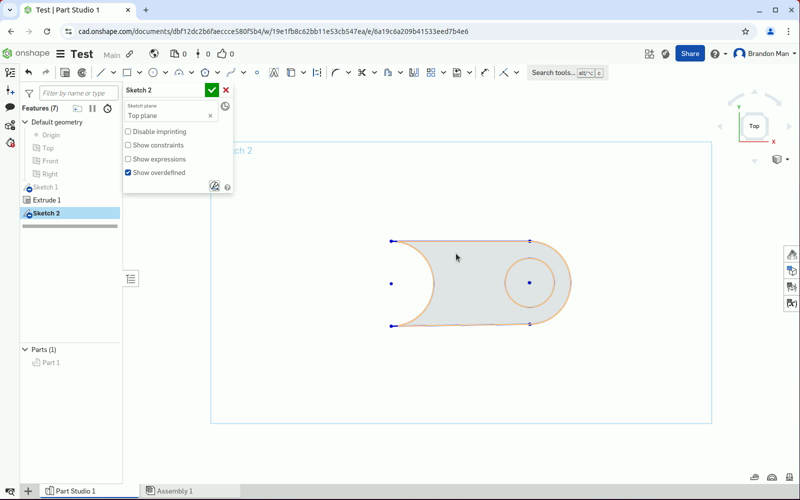
click(456, 253)
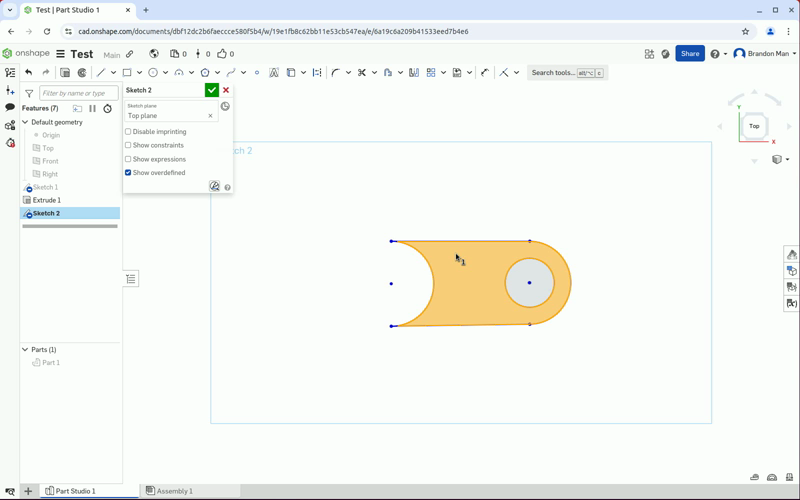
mouse_move(73, 352)
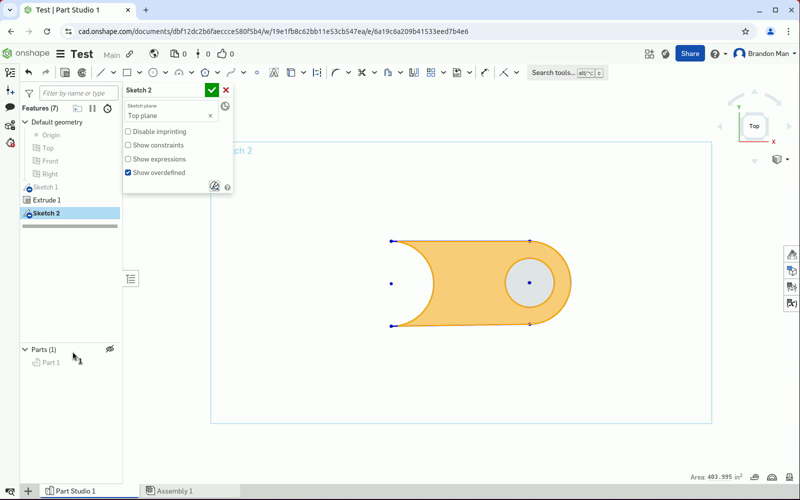
key(shift+y)
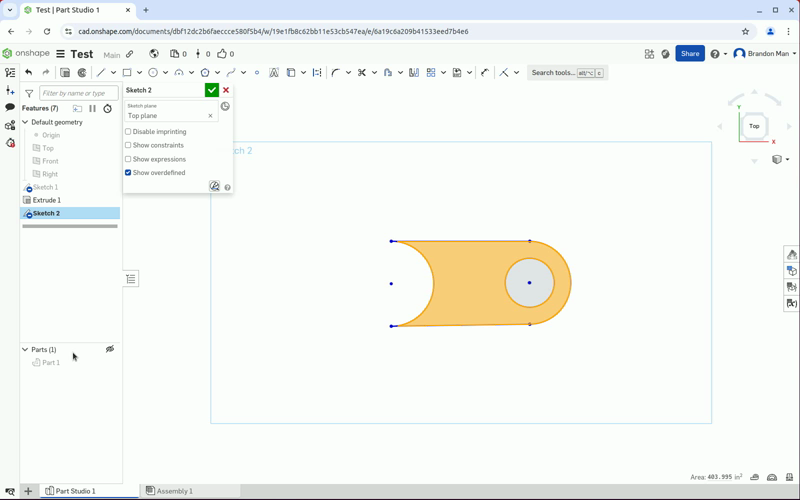
key(shift+e)
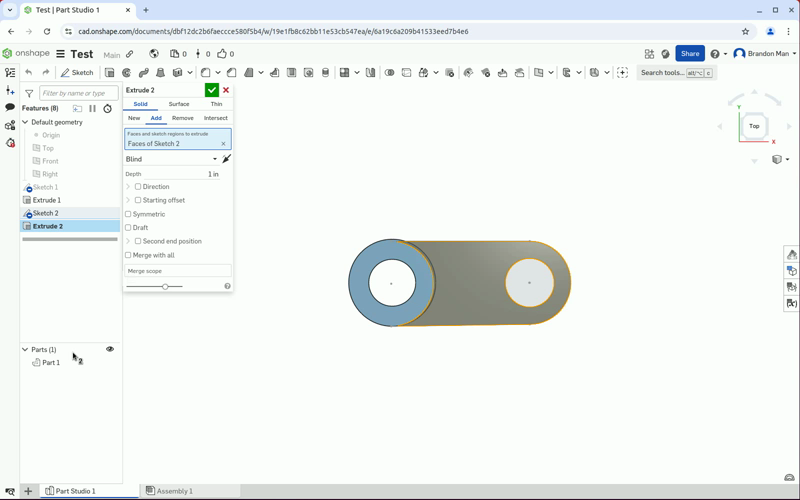
mouse_move(143, 106)
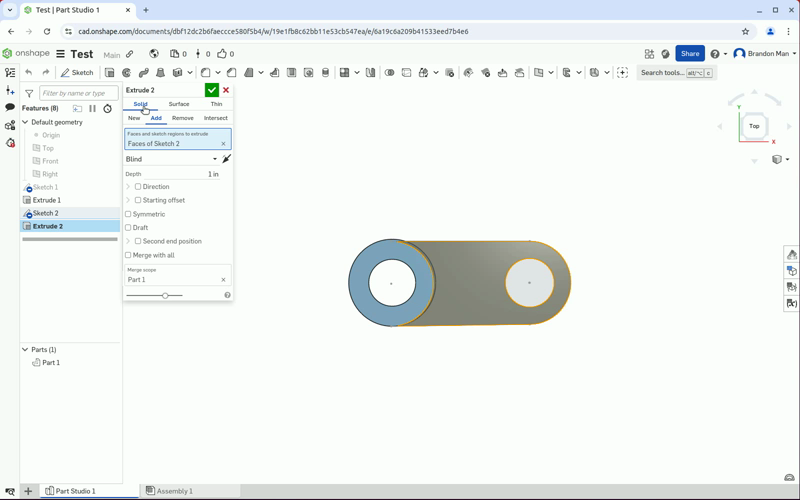
click(143, 106)
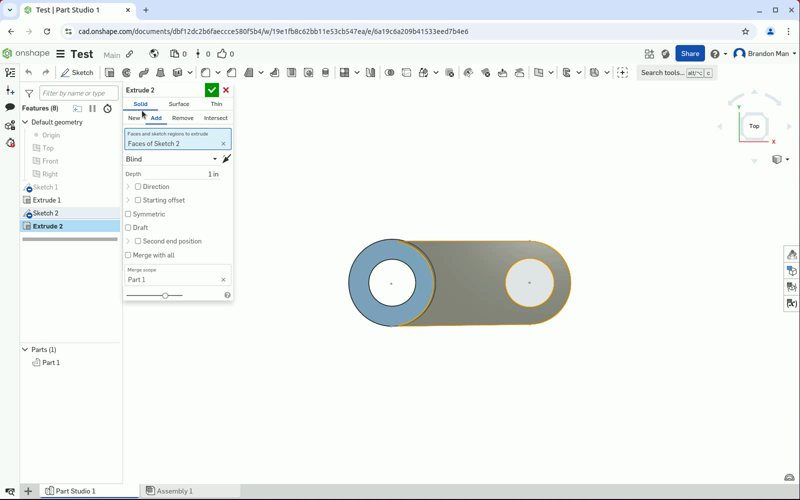
mouse_move(137, 120)
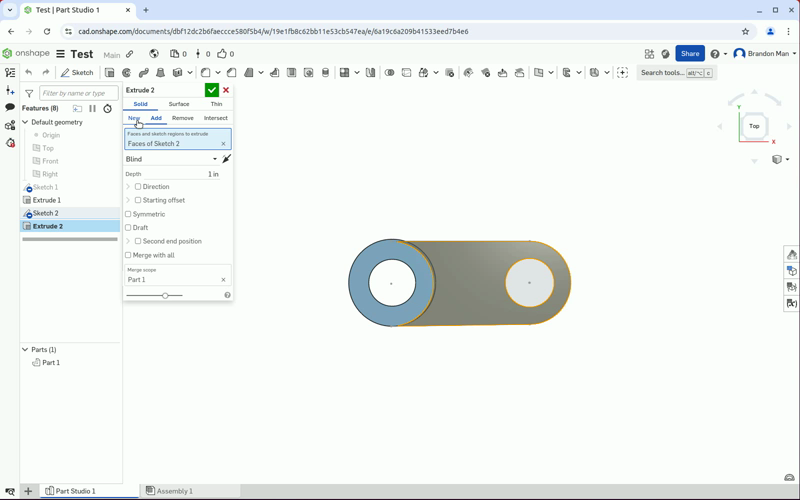
click(137, 120)
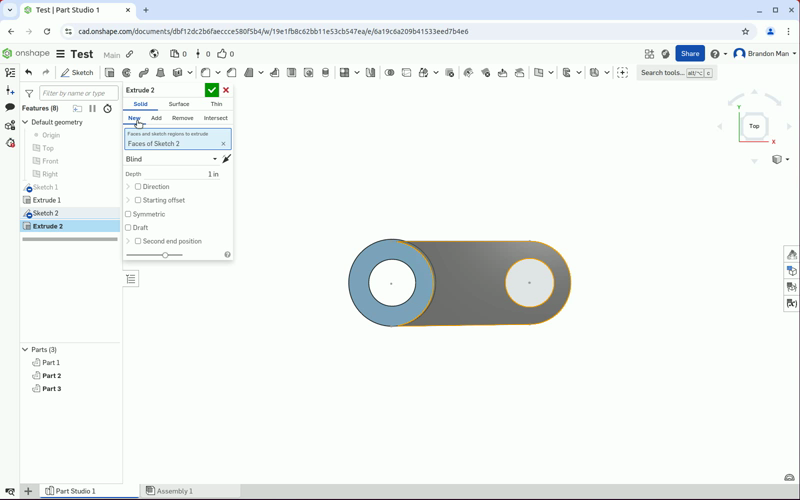
key(tab, 4)
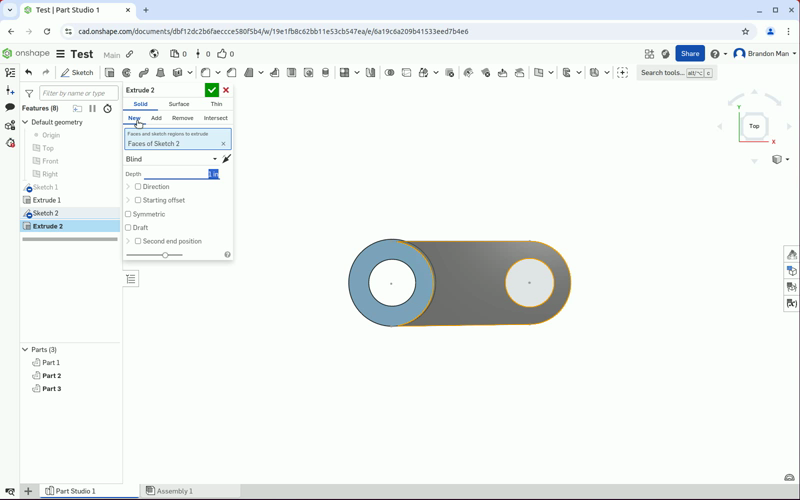
text(7.703)
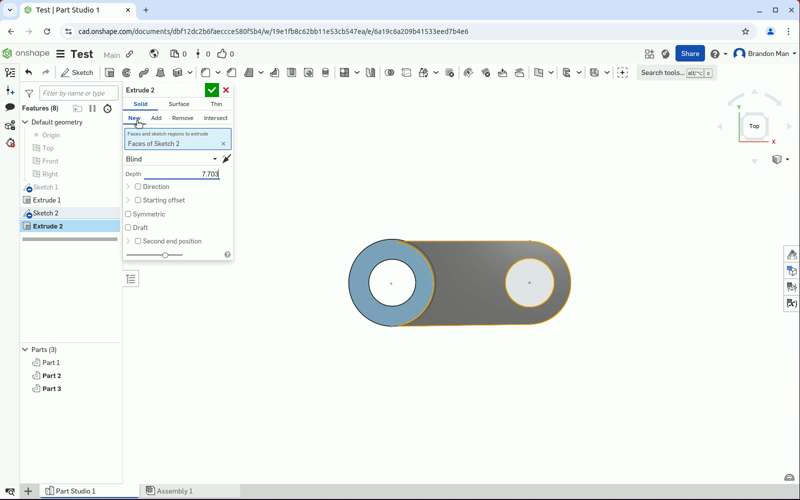
key(enter)
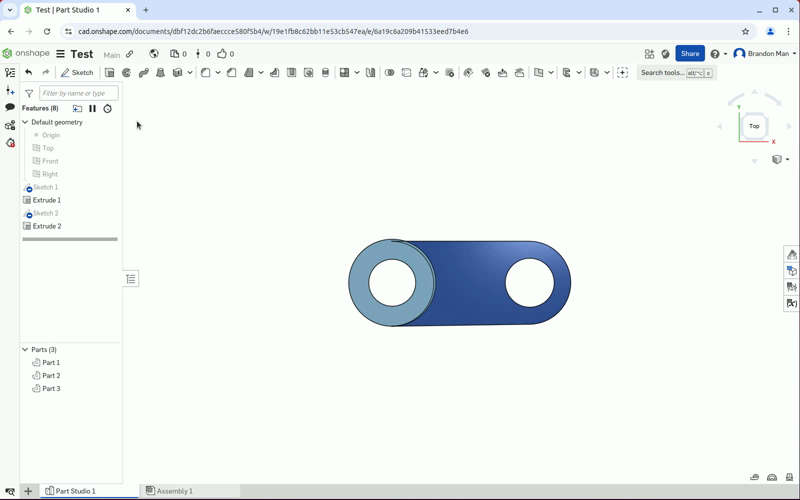
key(shift+h)
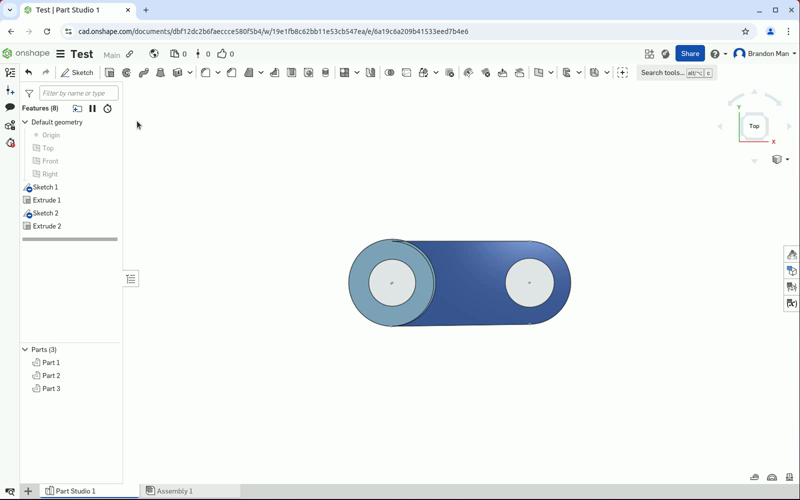
key(shift+h)
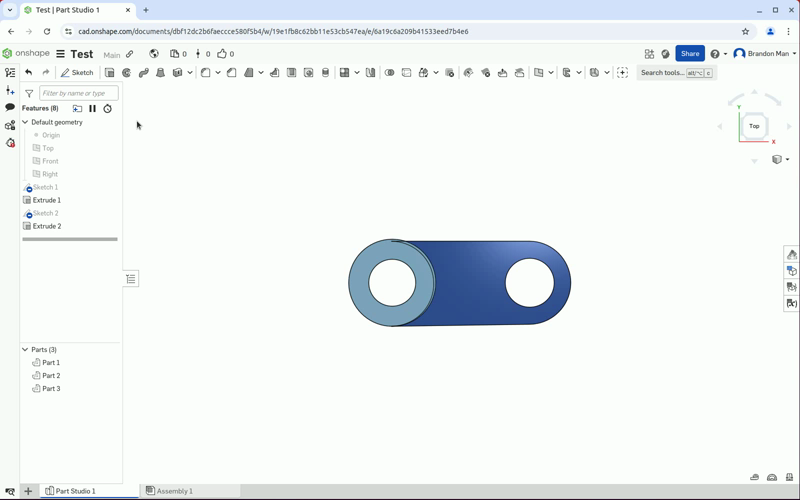
mouse_move(73, 189)
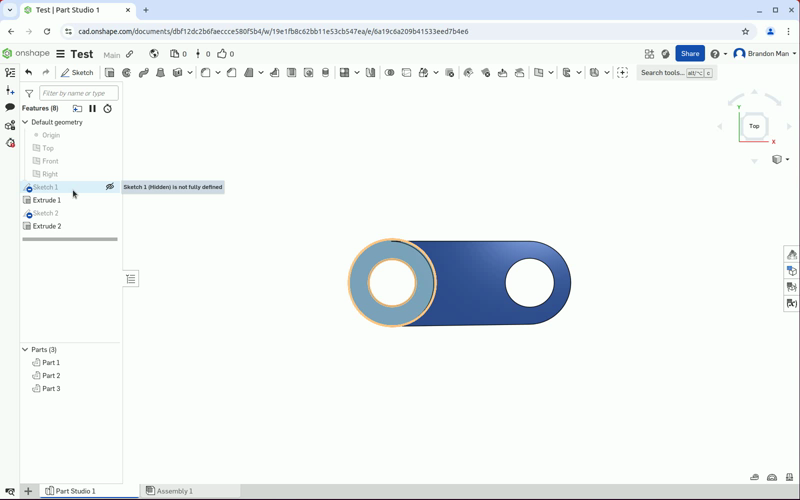
click(73, 189)
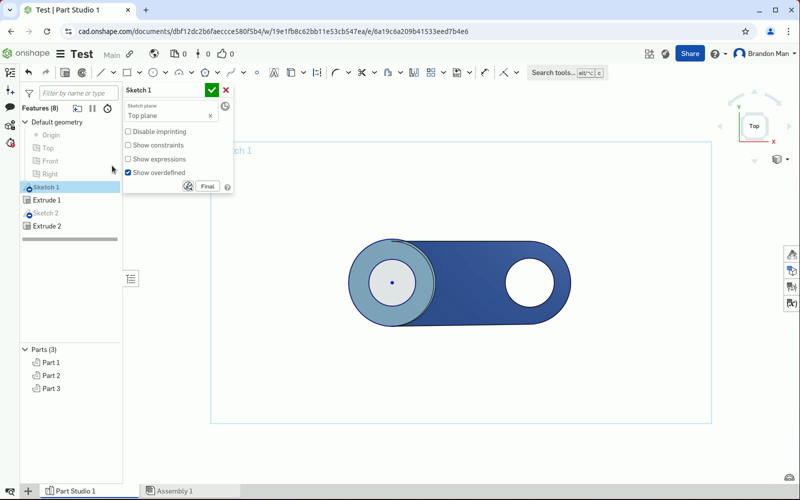
mouse_move(229, 92)
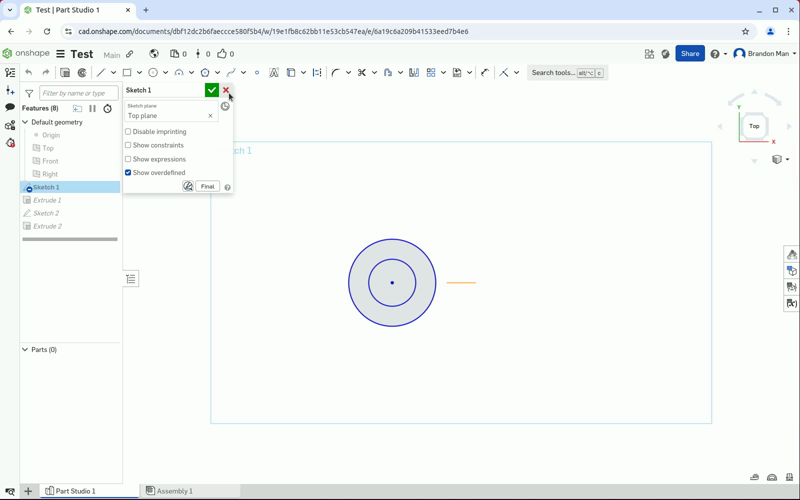
click(229, 92)
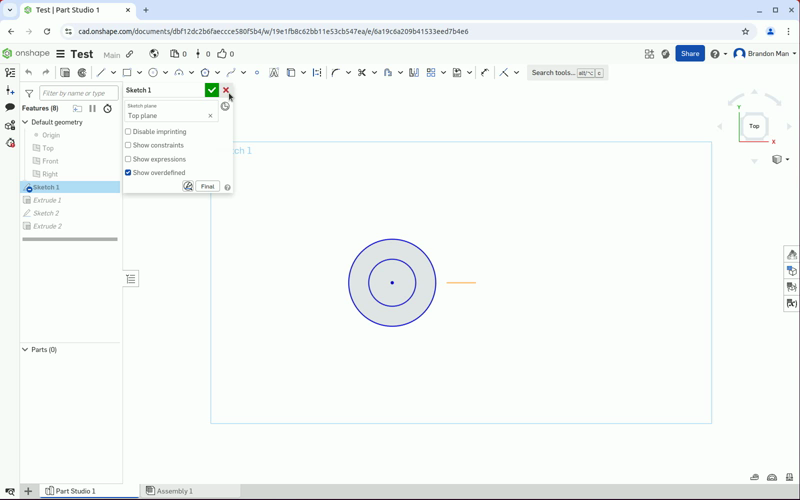
key(shift+s)
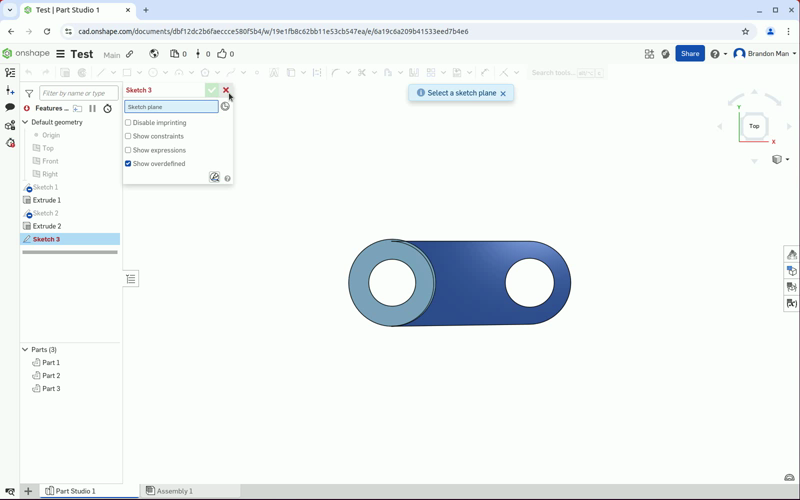
mouse_move(73, 150)
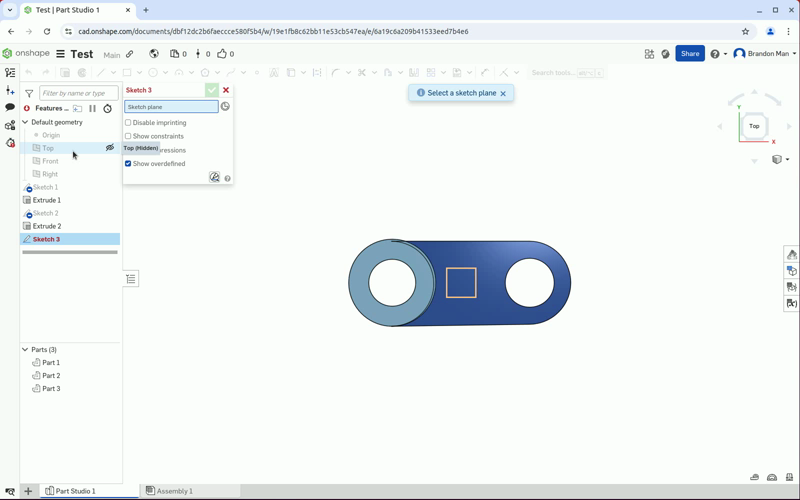
click(73, 150)
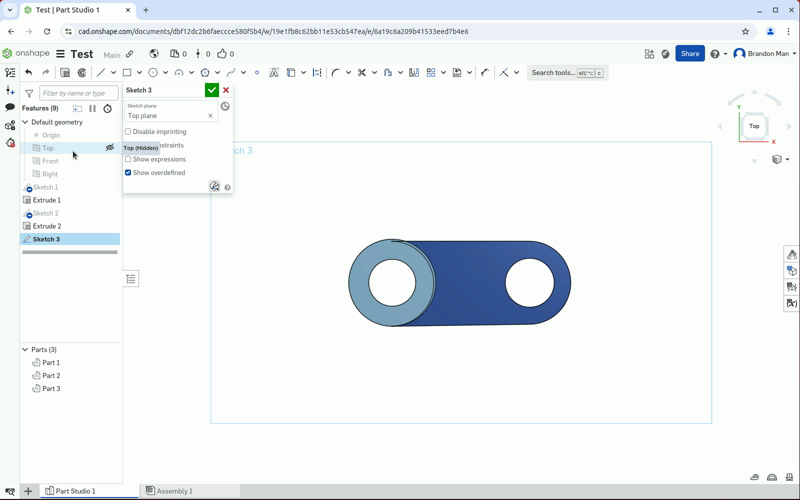
mouse_move(73, 352)
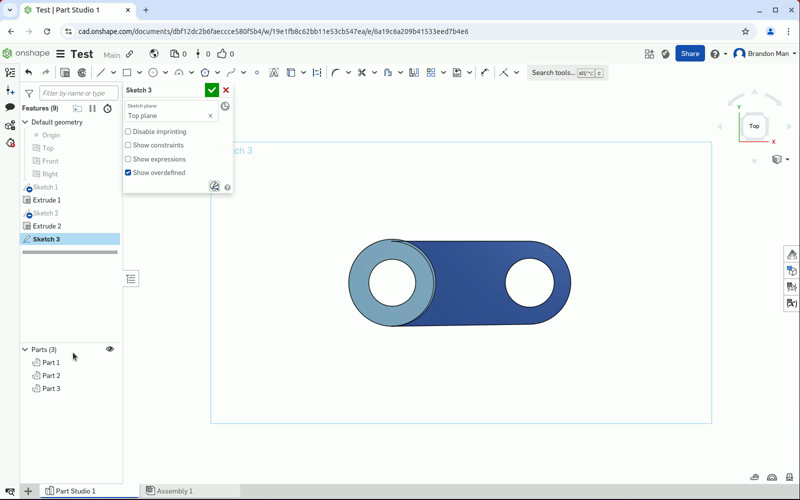
key(y)
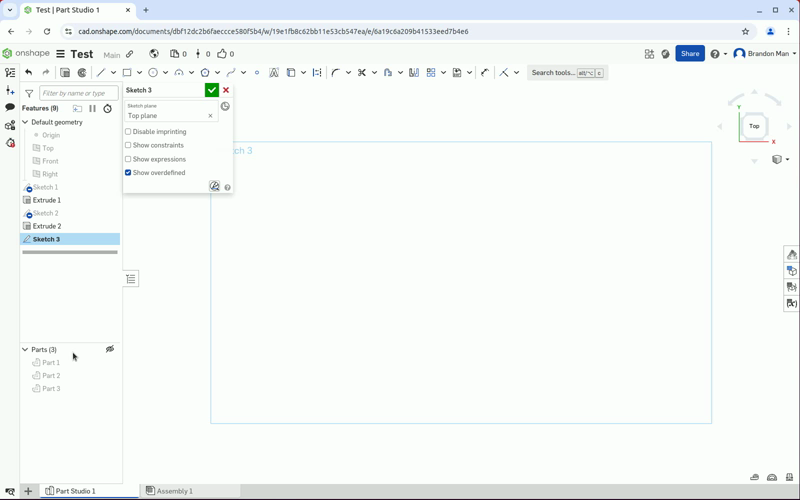
key(c)
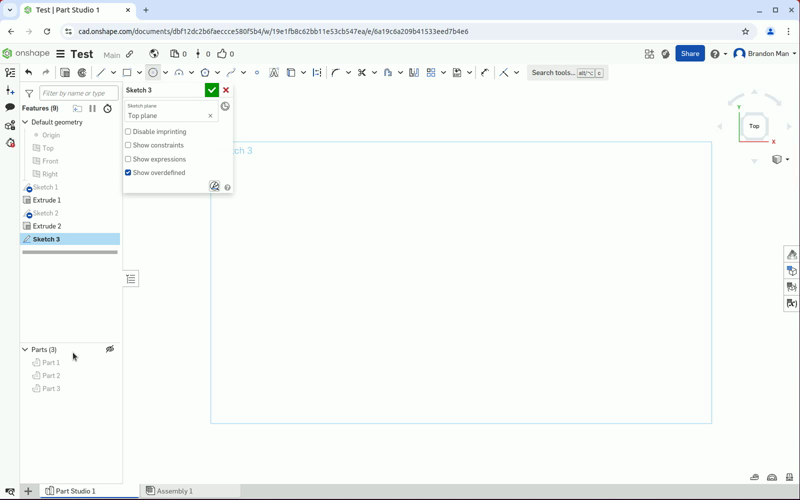
key_down(shift)
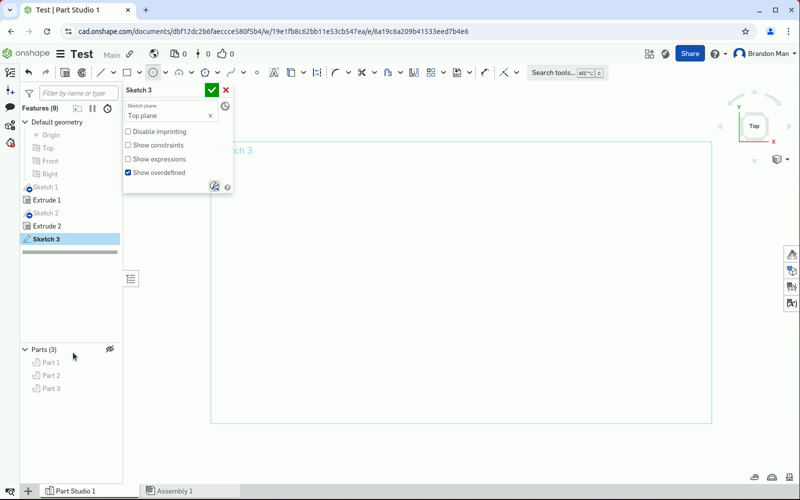
mouse_move(392, 282)
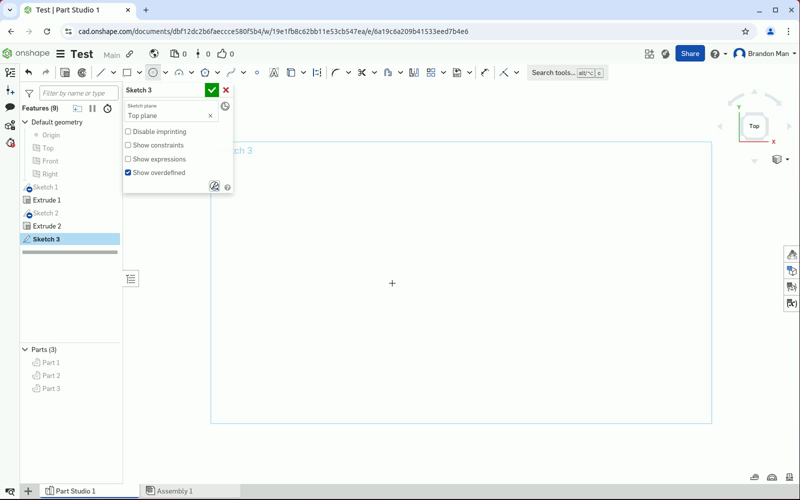
click(392, 282)
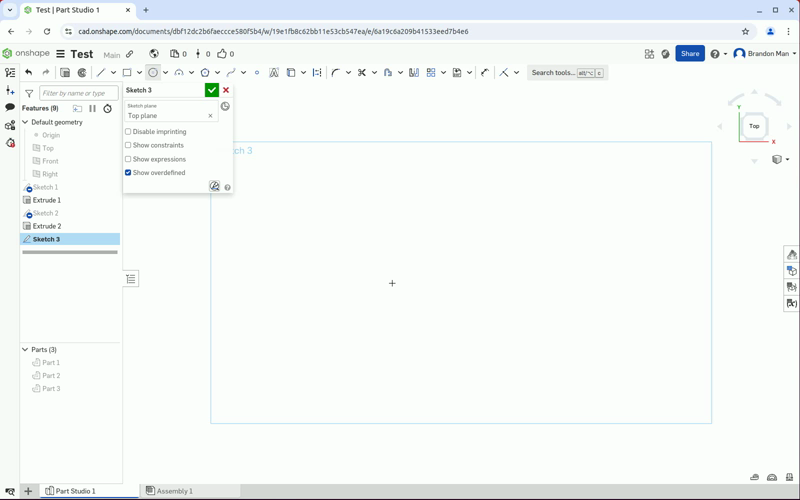
key_up(shift)
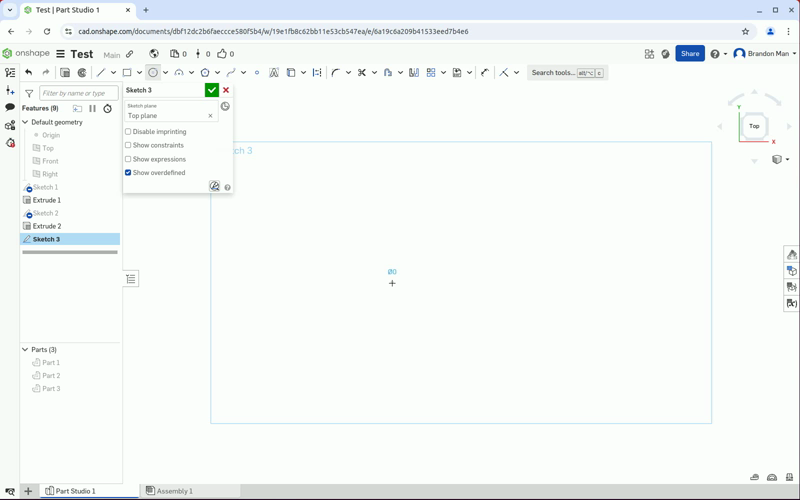
mouse_move(435, 282)
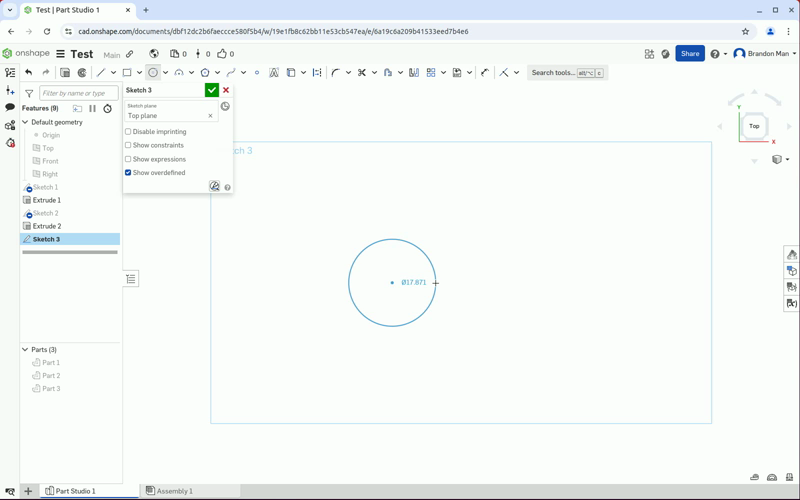
click(435, 282)
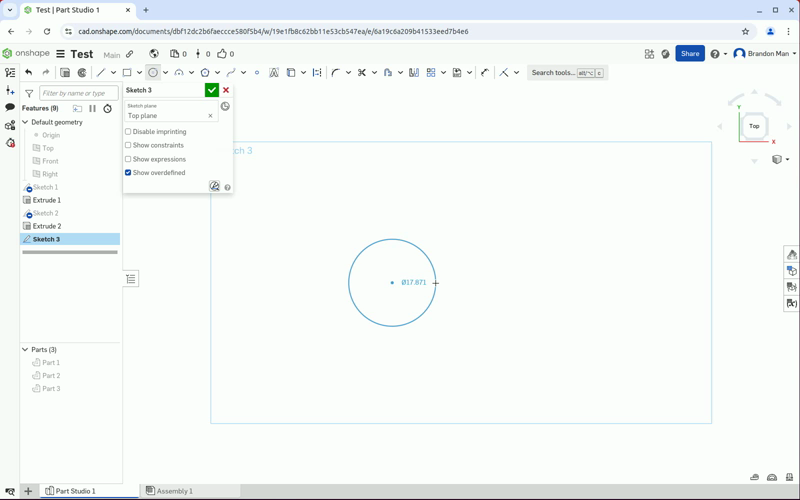
key(esc)
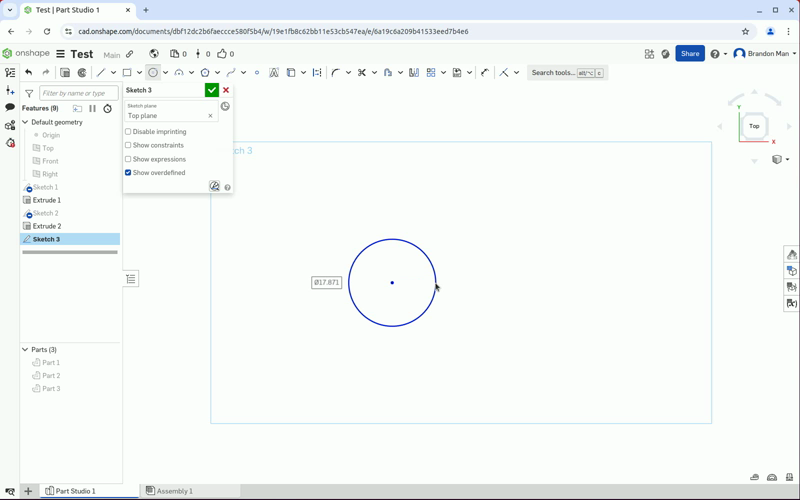
key(c)
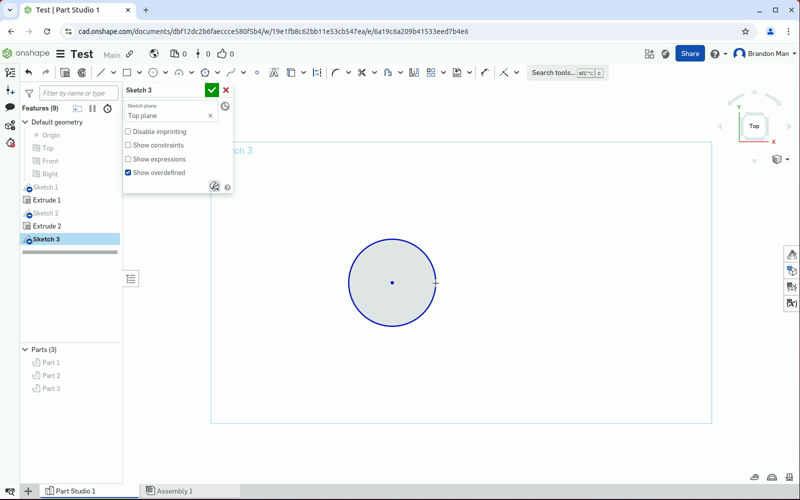
key_down(shift)
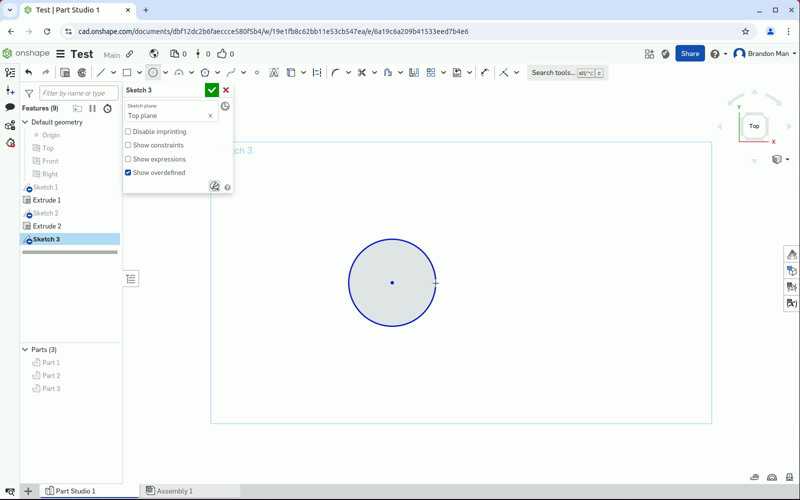
mouse_move(392, 282)
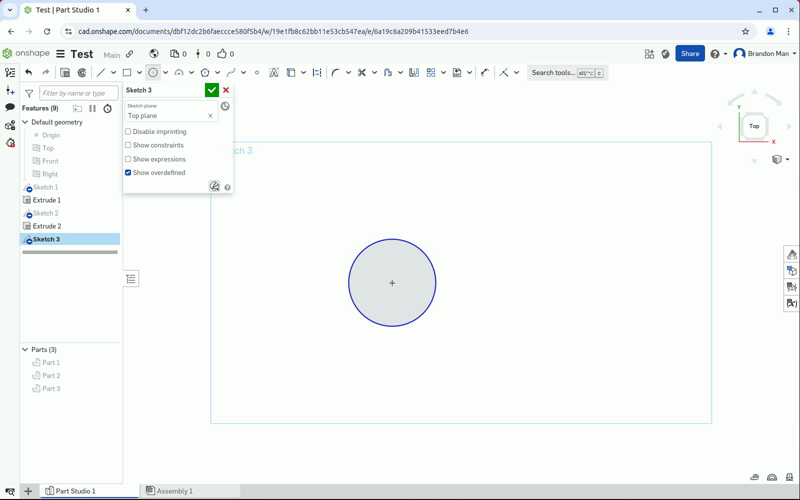
click(392, 282)
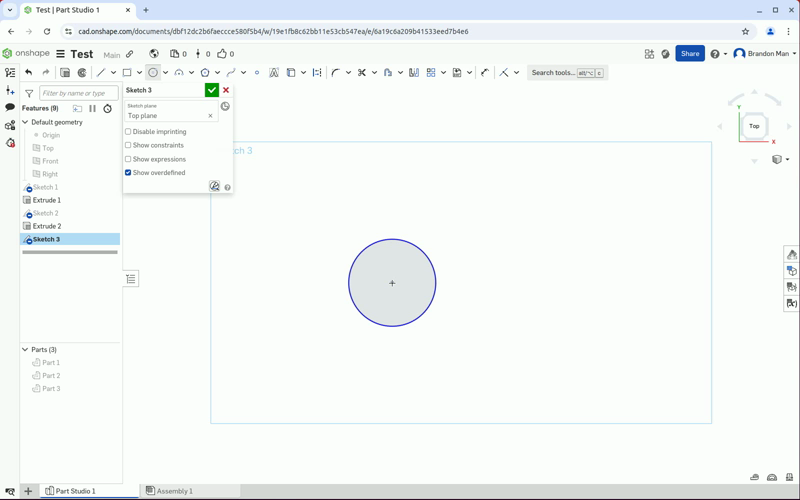
key_up(shift)
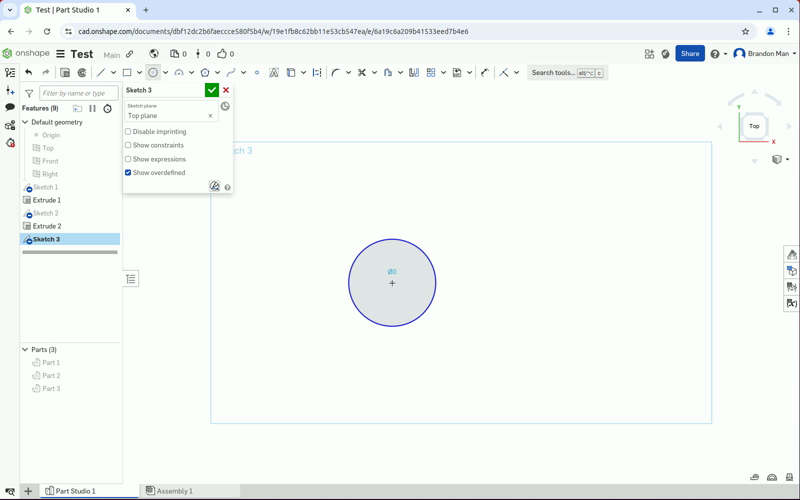
mouse_move(415, 282)
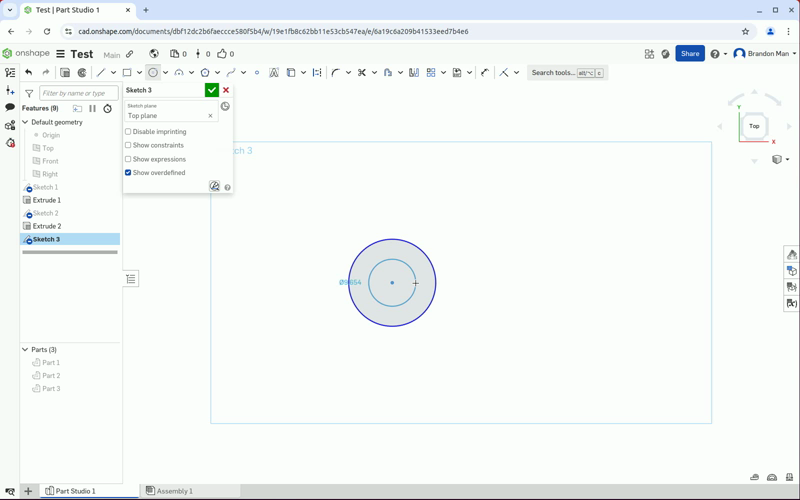
click(415, 282)
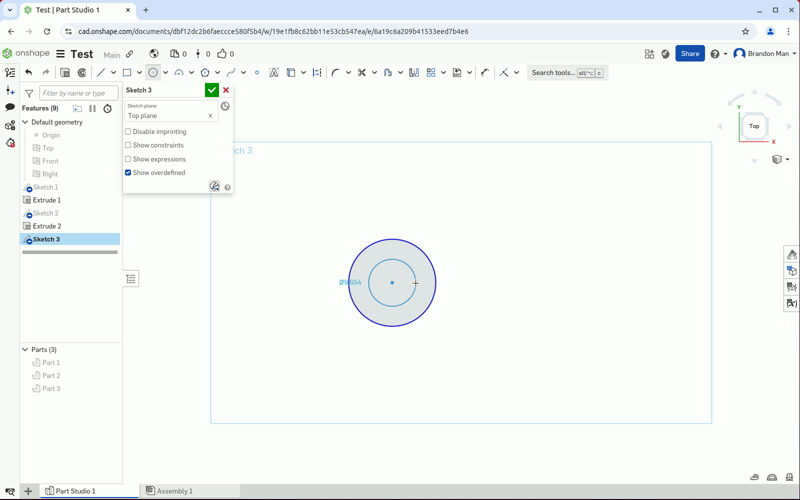
key(esc)
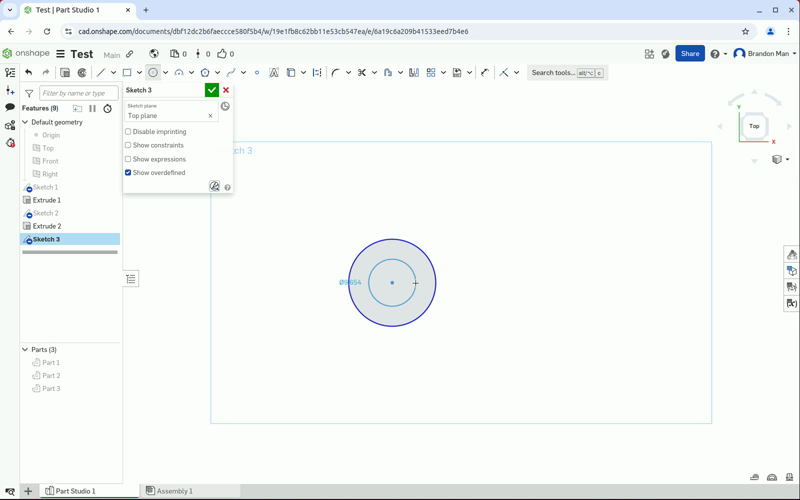
mouse_move(361, 299)
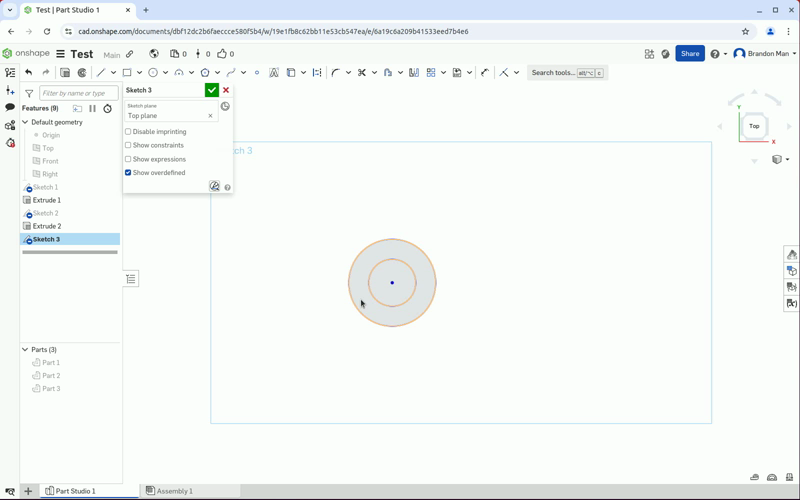
click(361, 299)
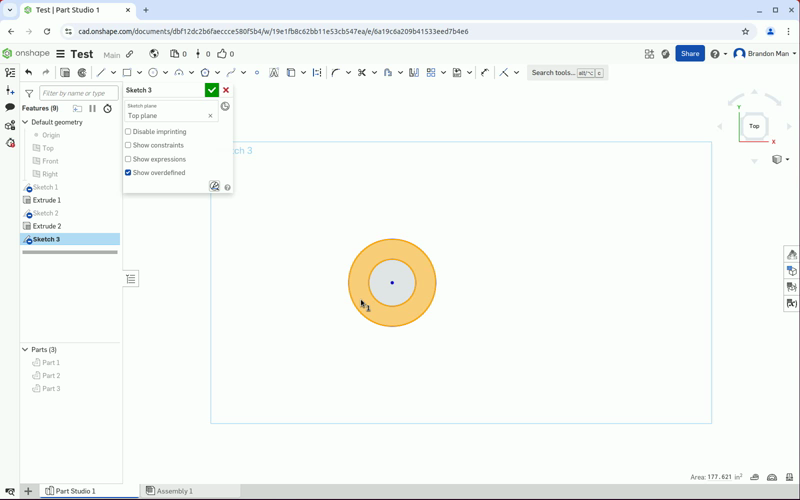
mouse_move(73, 352)
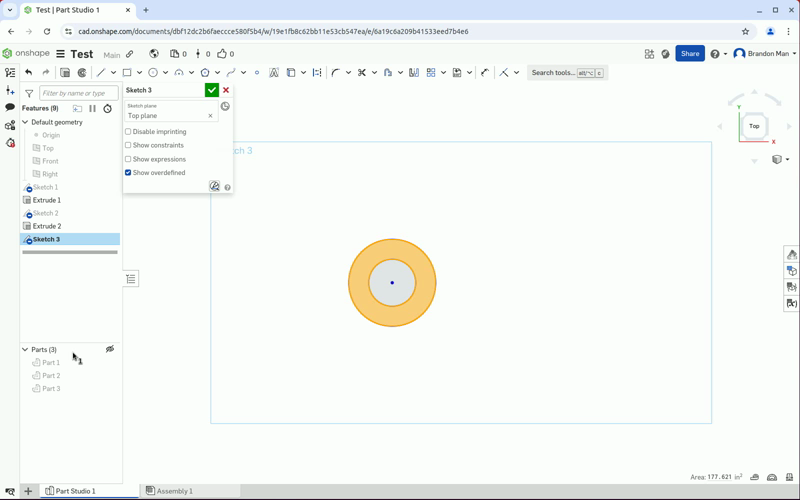
key(shift+y)
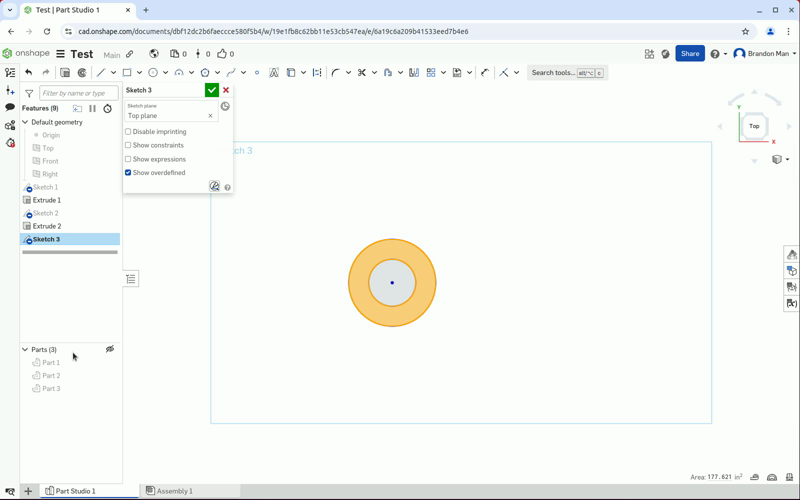
key(shift+e)
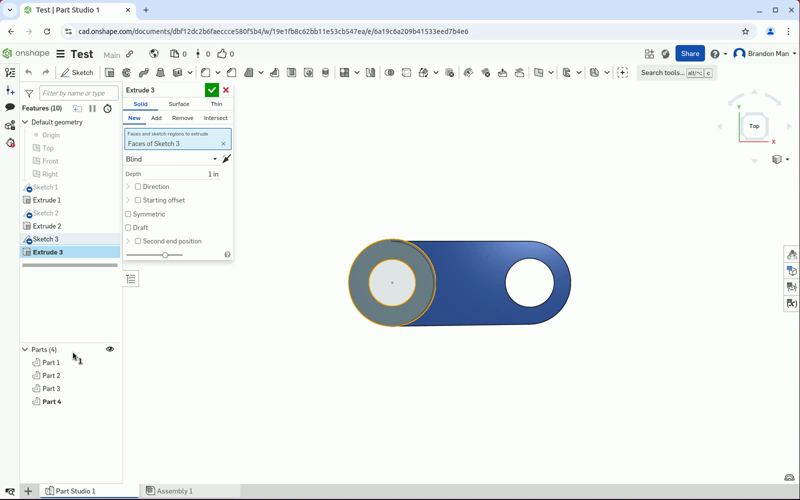
mouse_move(143, 106)
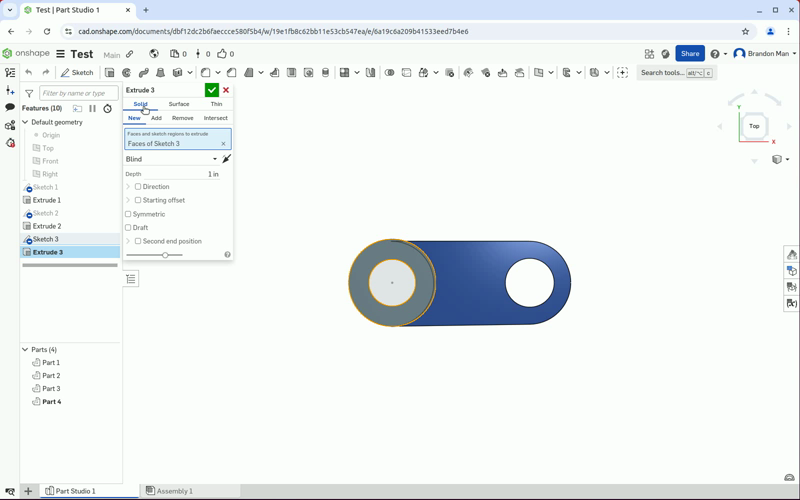
click(143, 106)
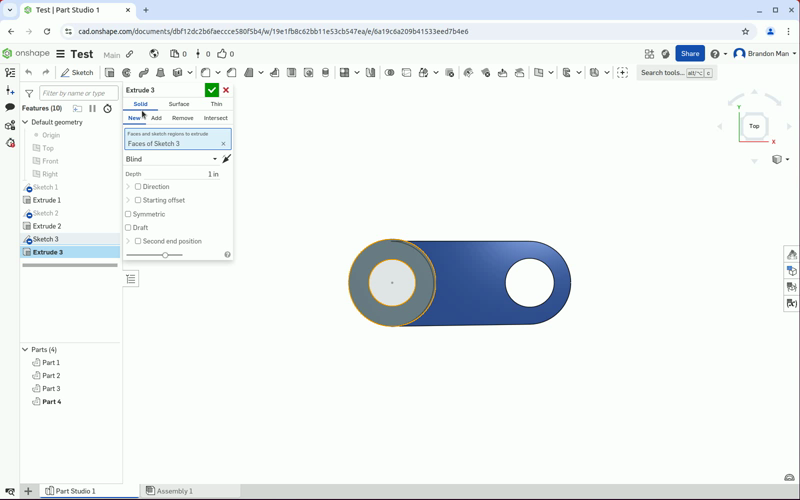
mouse_move(137, 120)
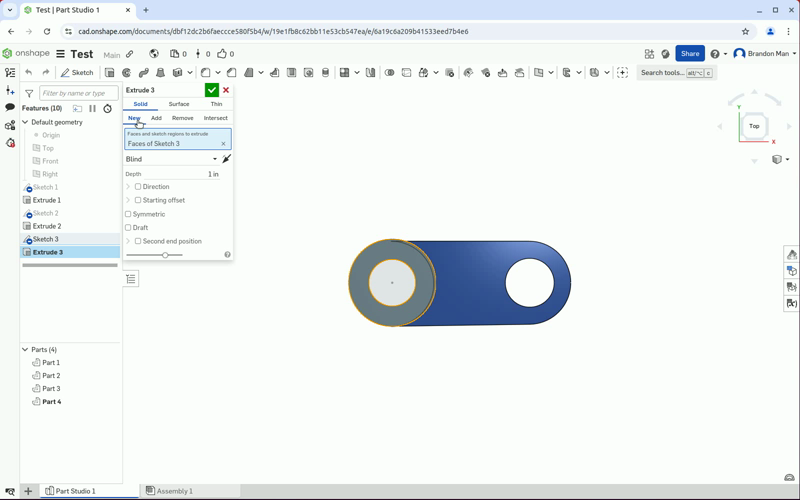
click(137, 120)
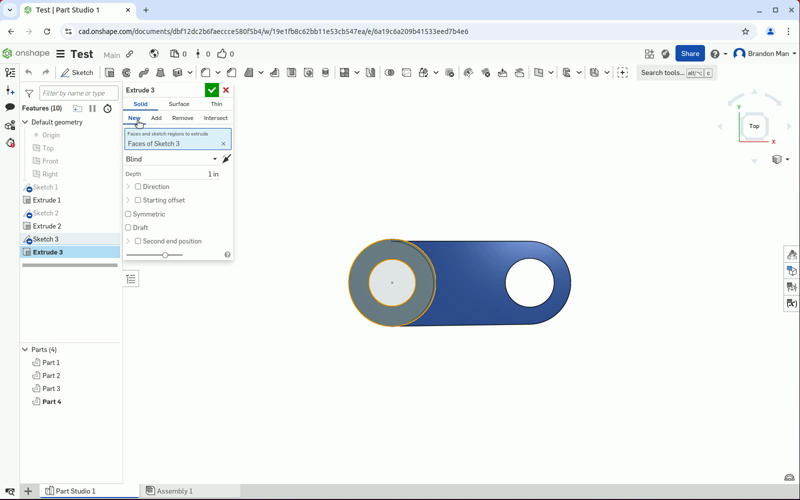
key(tab, 4)
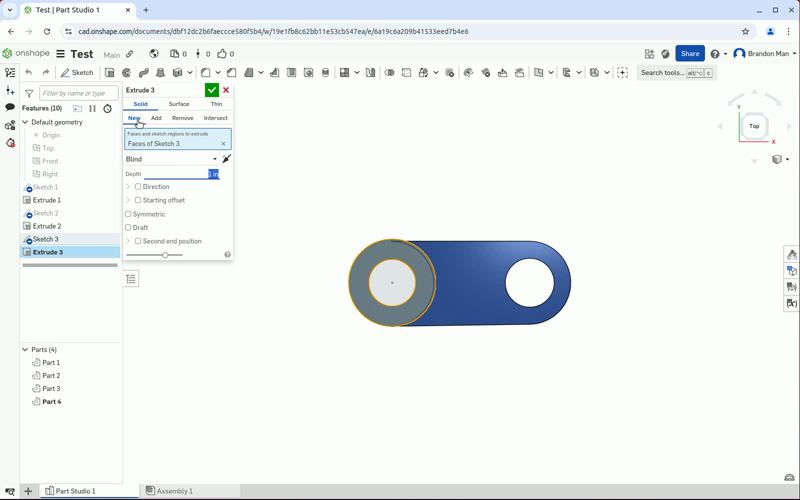
text(15.165)
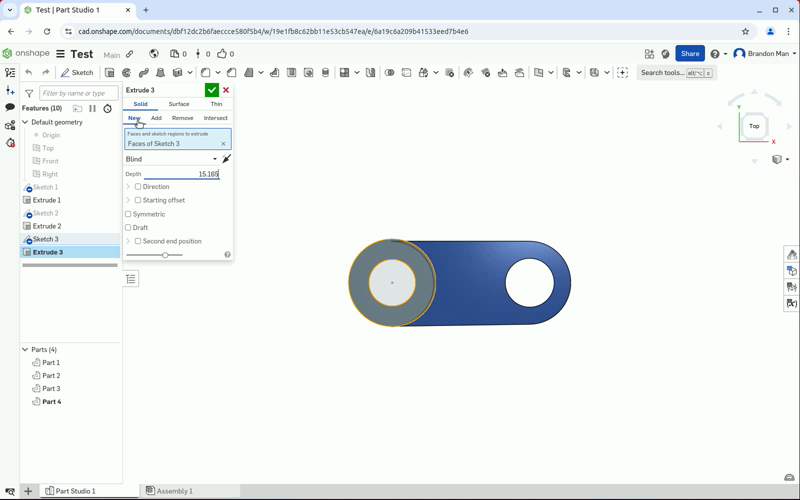
key(enter)
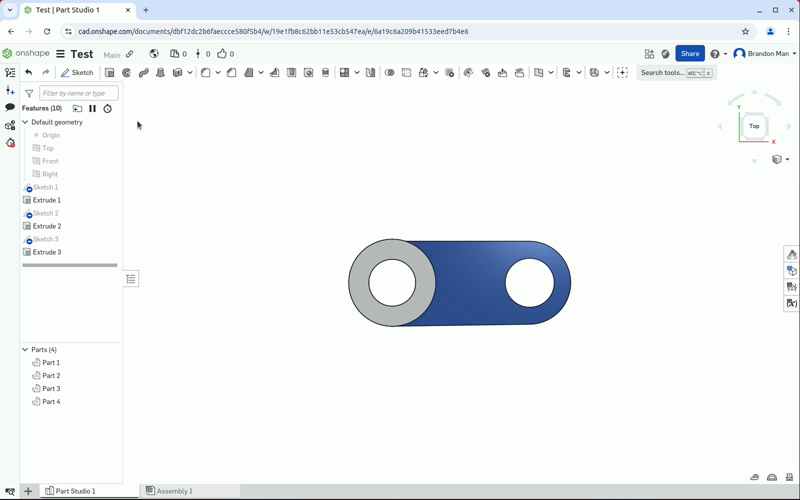
key(shift+h)
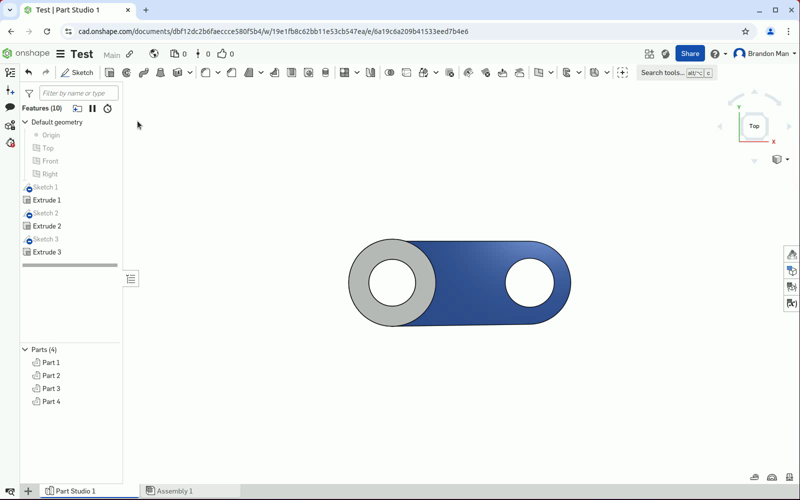
key(shift+h)
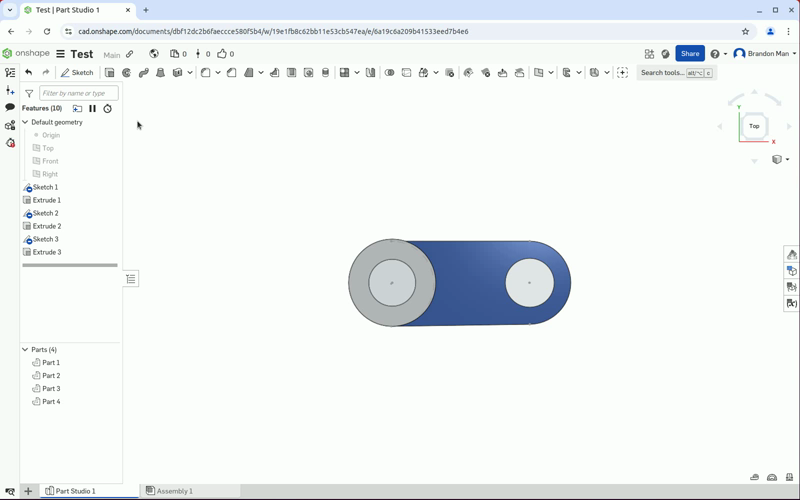
key(shift+7)
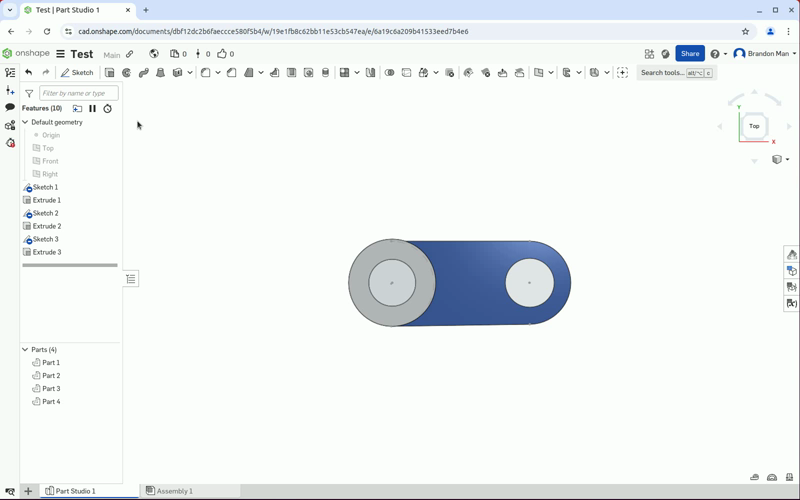
key(up, 3)
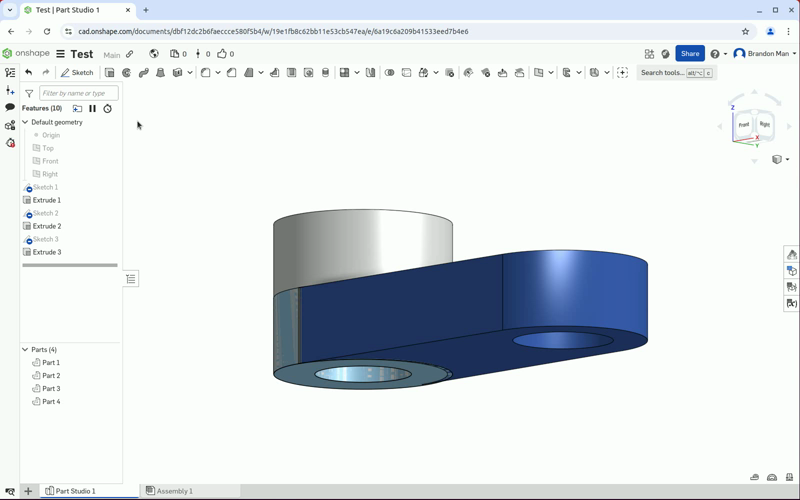
key(left, 3)
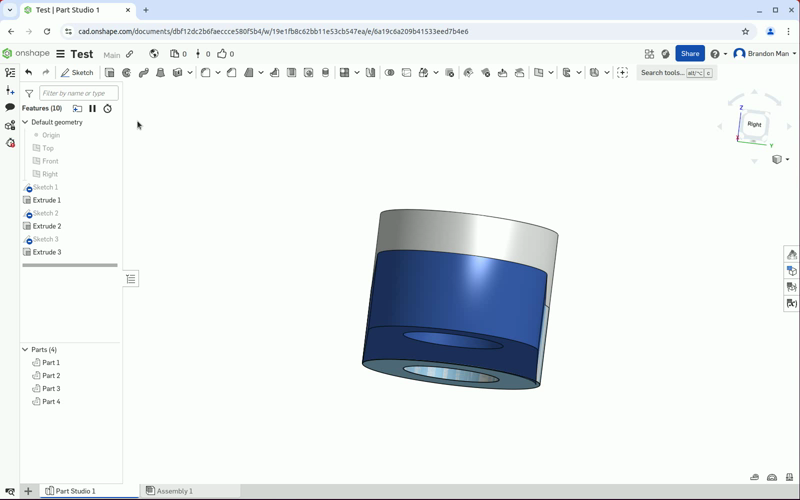
key(right, 3)
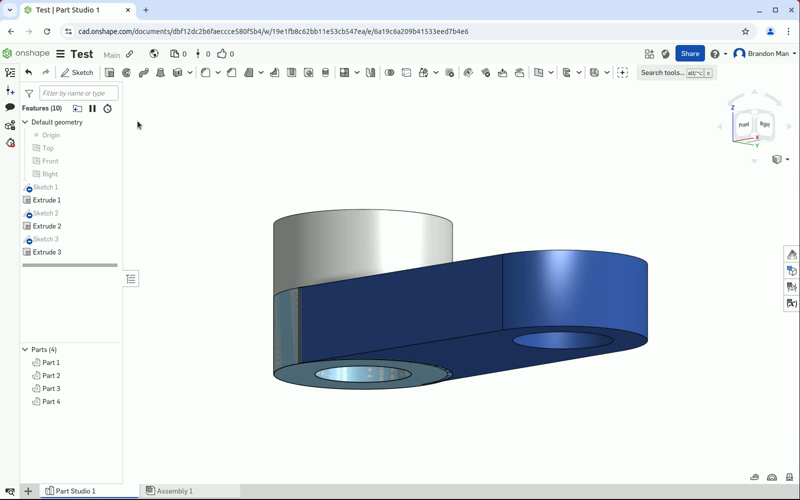
key(down, 3)
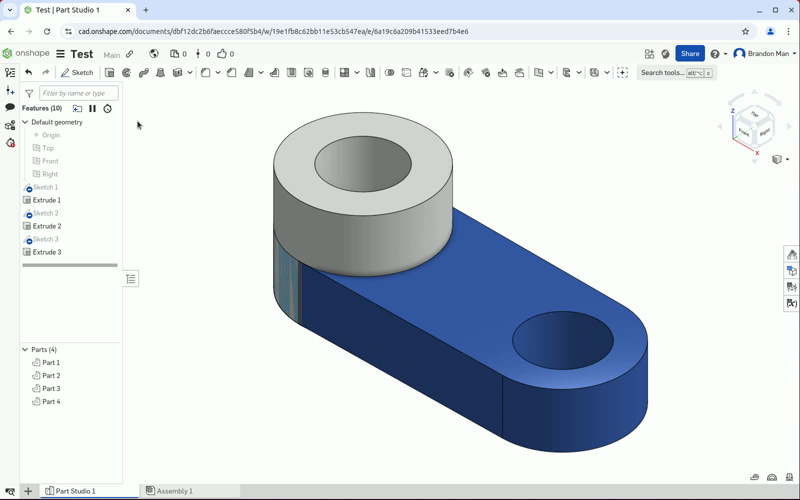
mouse_move(73, 189)
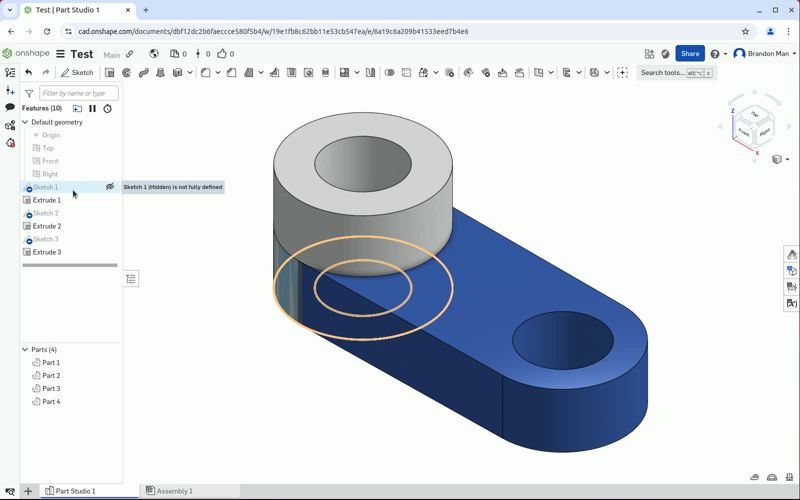
click(73, 189)